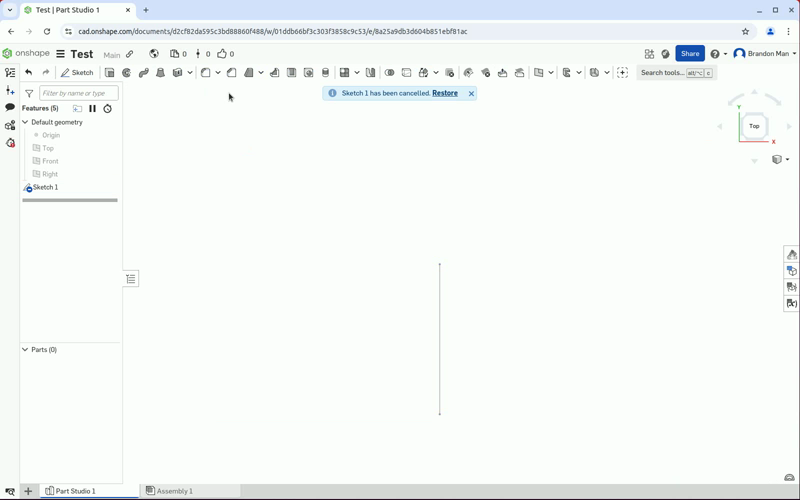
key(shift+h)
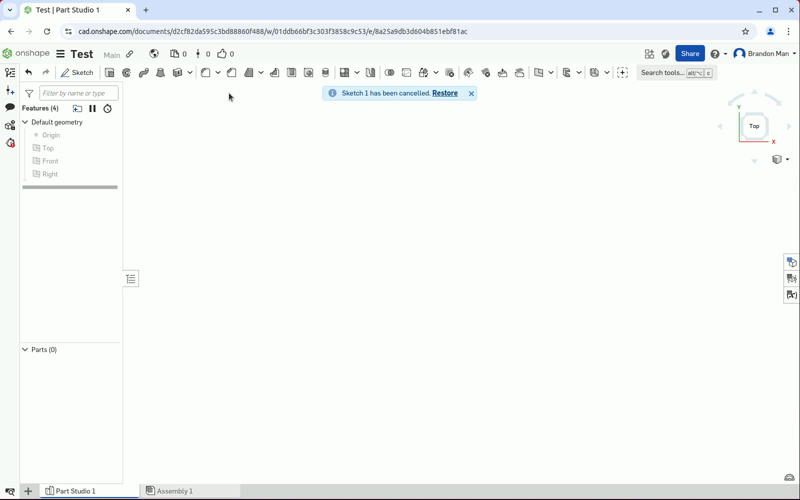
mouse_move(73, 352)
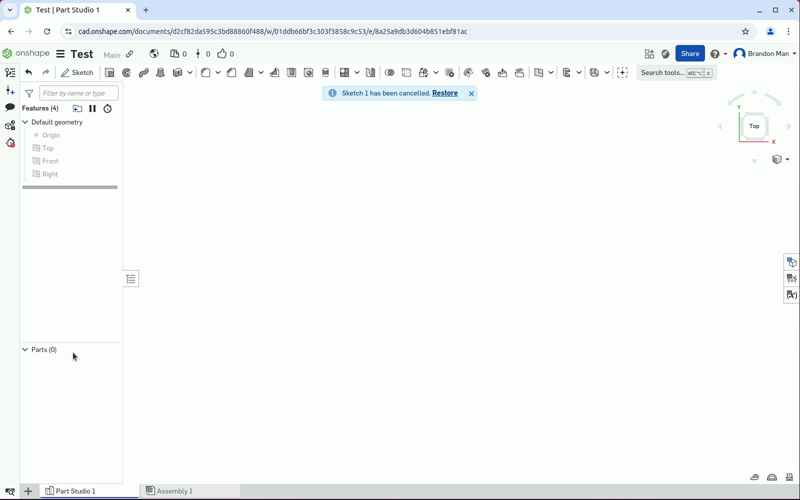
key(y)
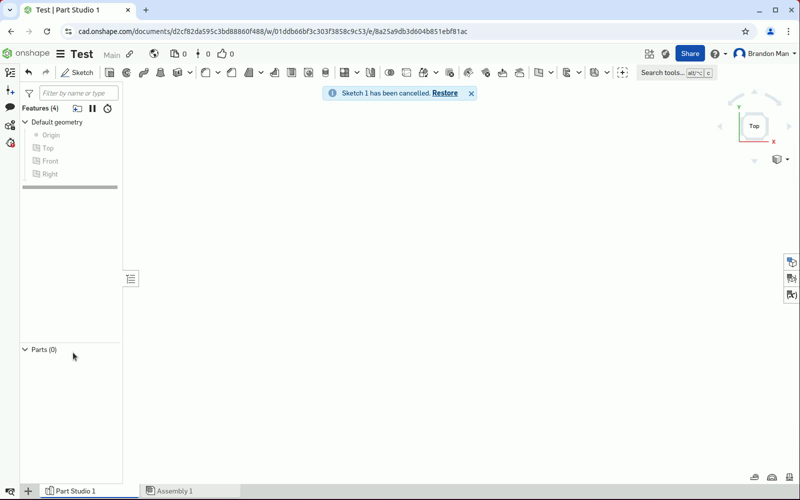
key(shift+p)
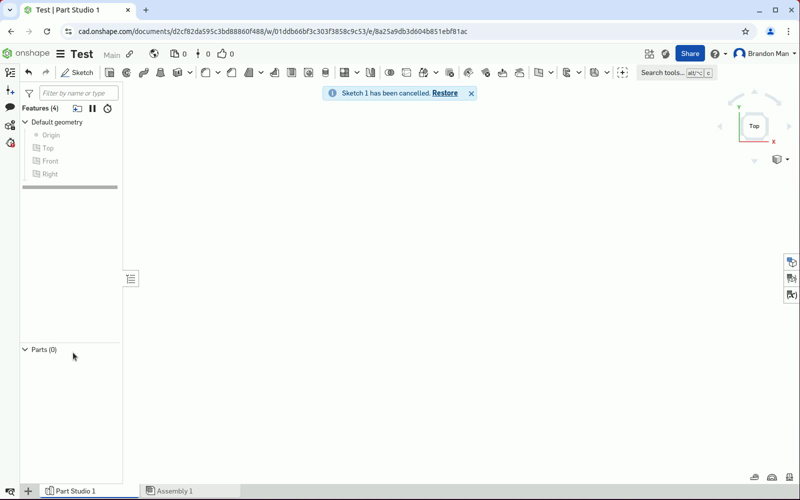
key(space)
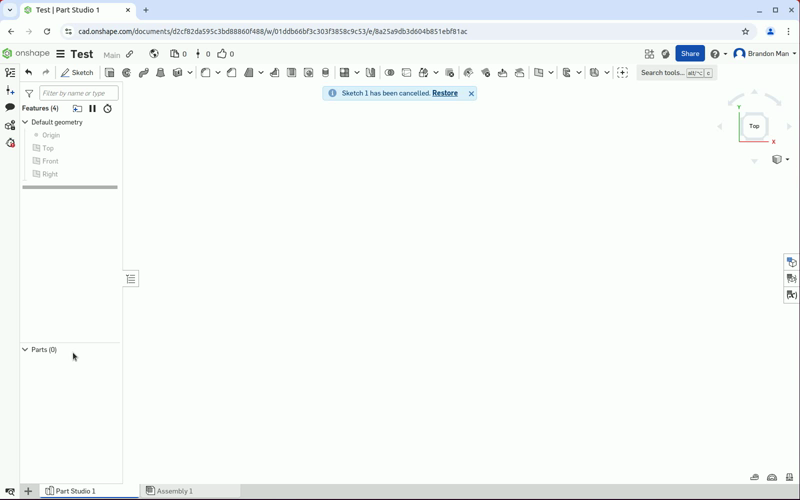
key_down(shift)
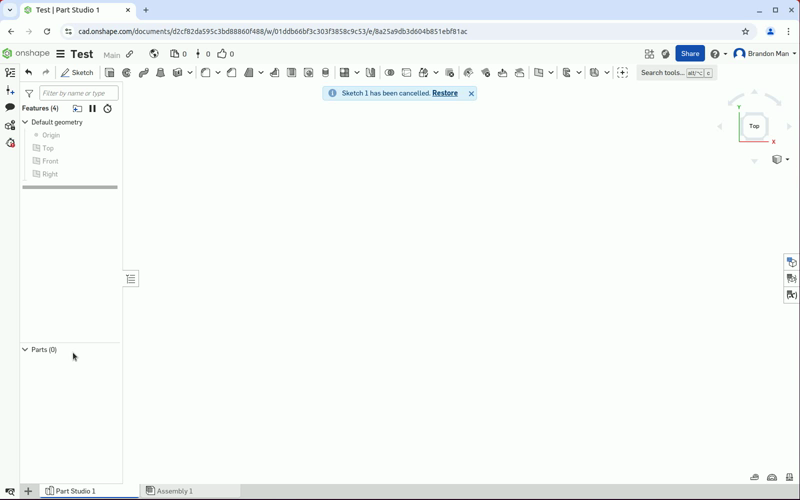
key(up)
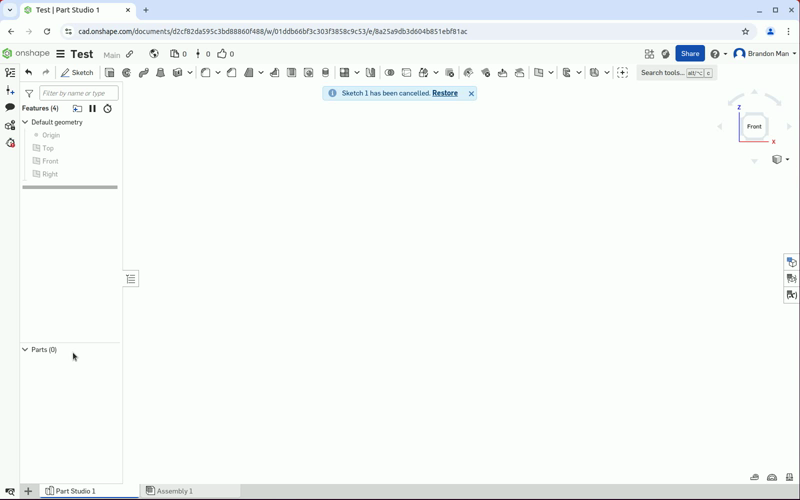
key_up(shift)
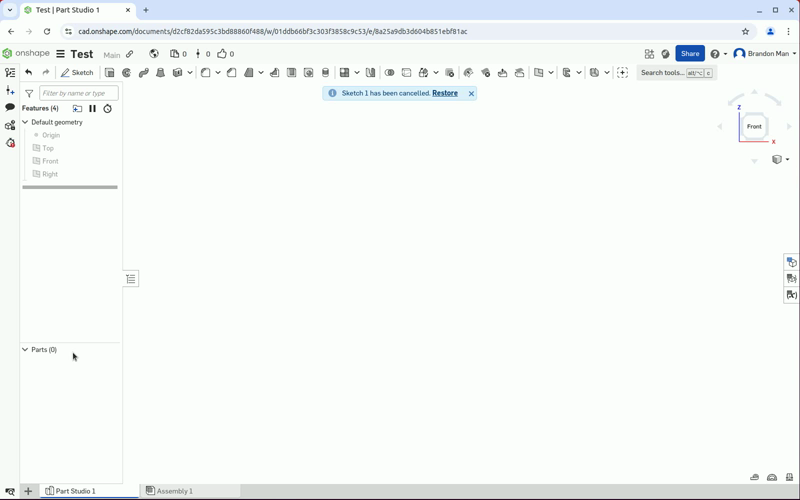
key(space)
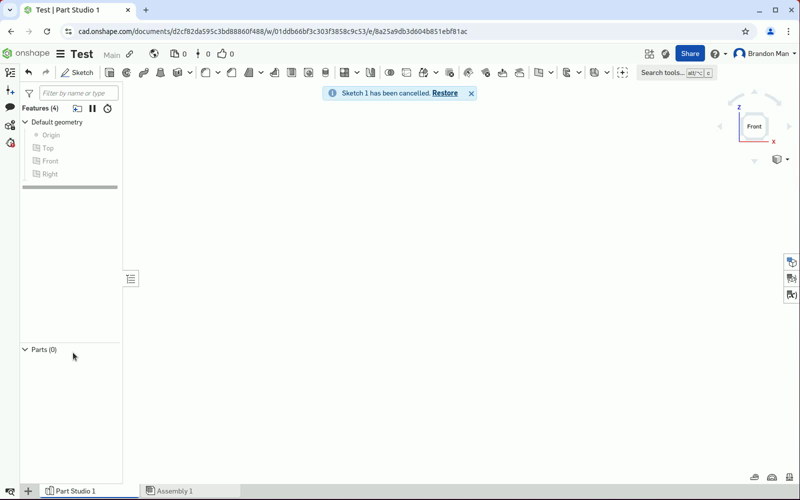
key_down(shift)
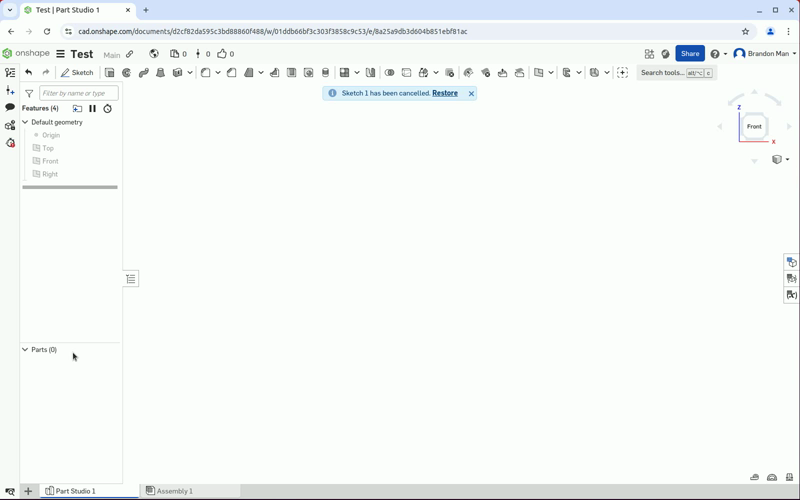
key(left)
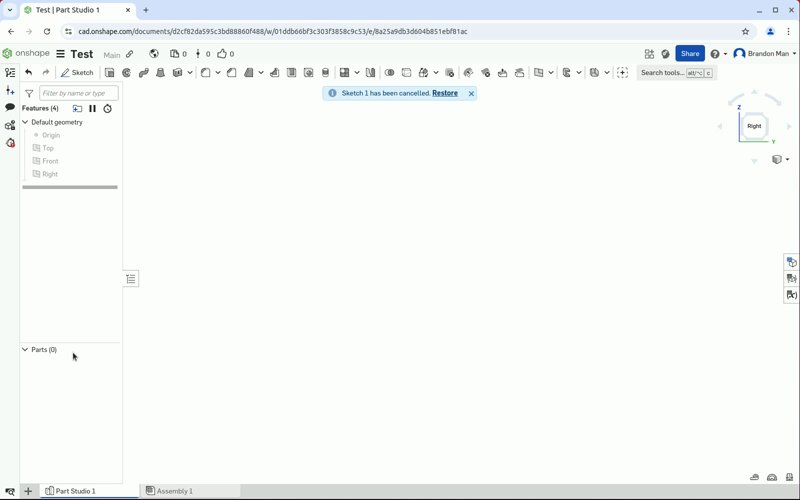
key_up(shift)
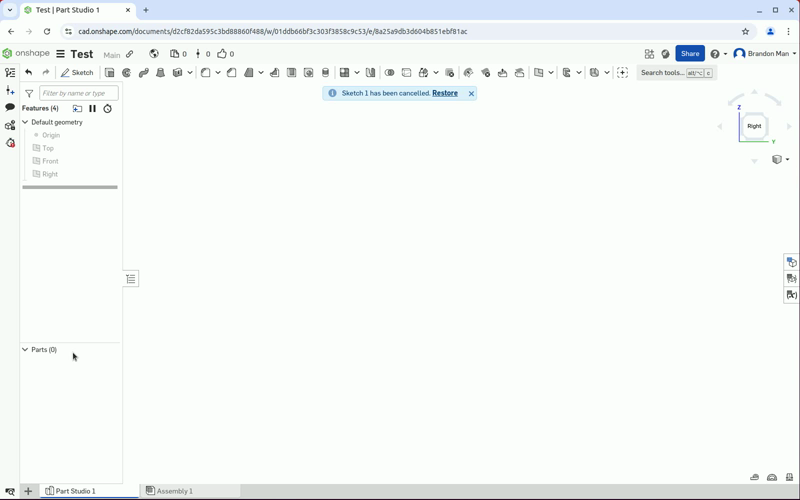
mouse_move(73, 352)
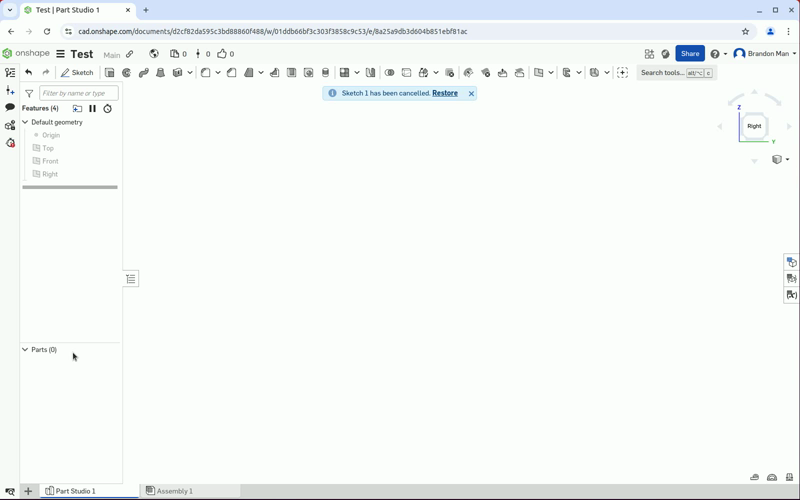
key(shift+y)
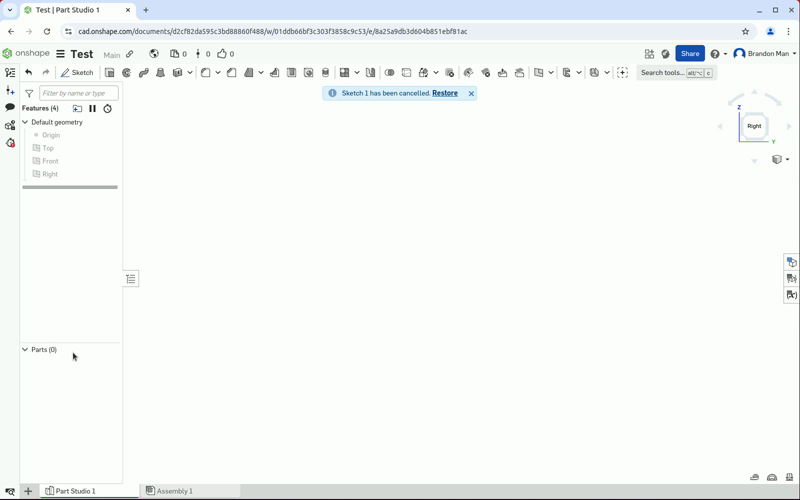
key(shift+s)
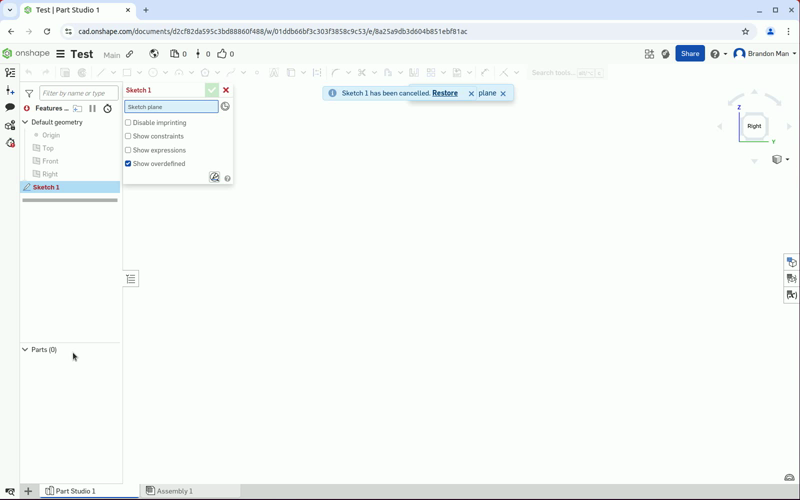
mouse_move(73, 176)
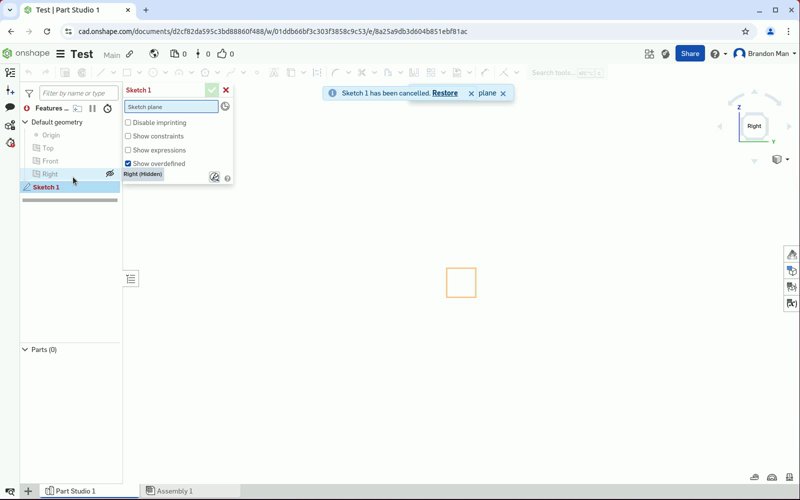
click(73, 176)
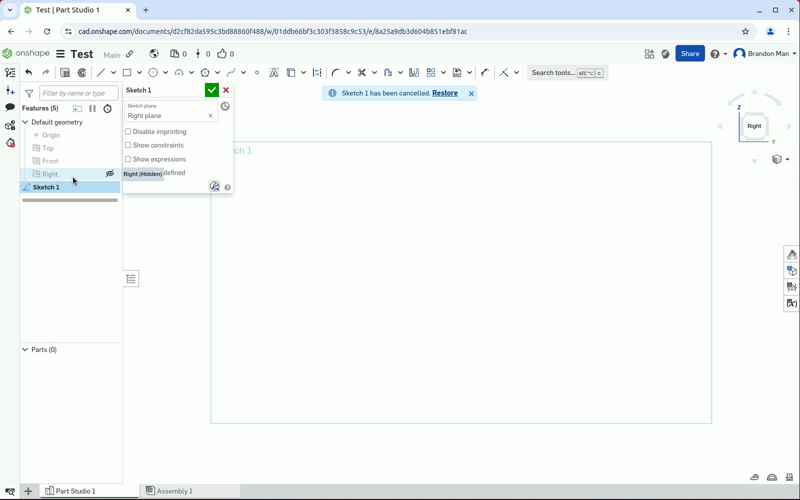
mouse_move(73, 352)
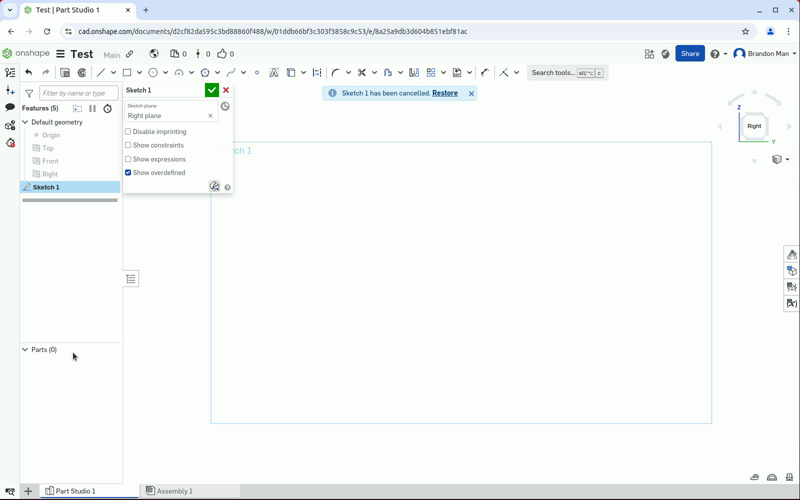
key(y)
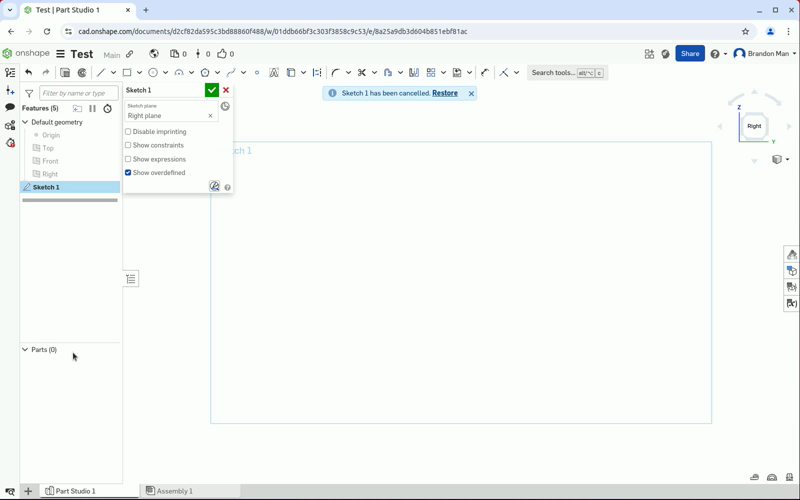
key(l)
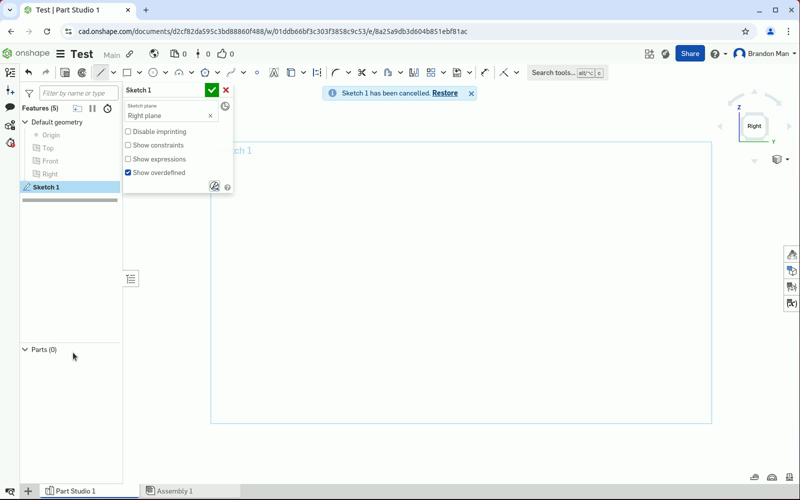
key_down(shift)
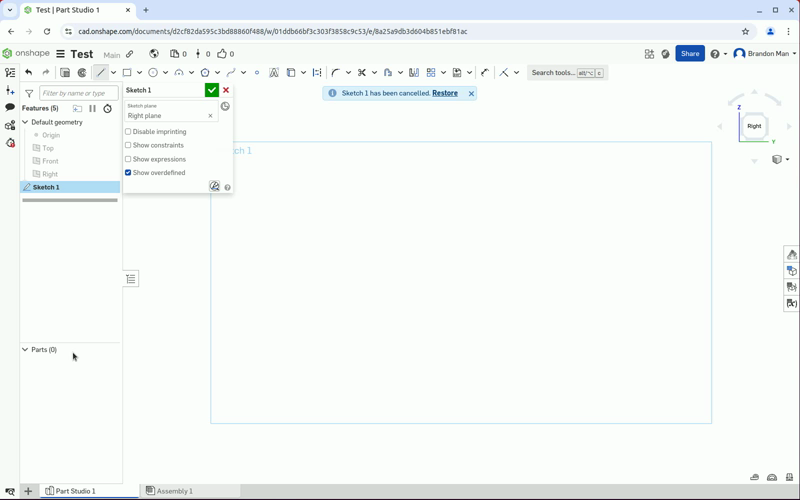
mouse_move(348, 282)
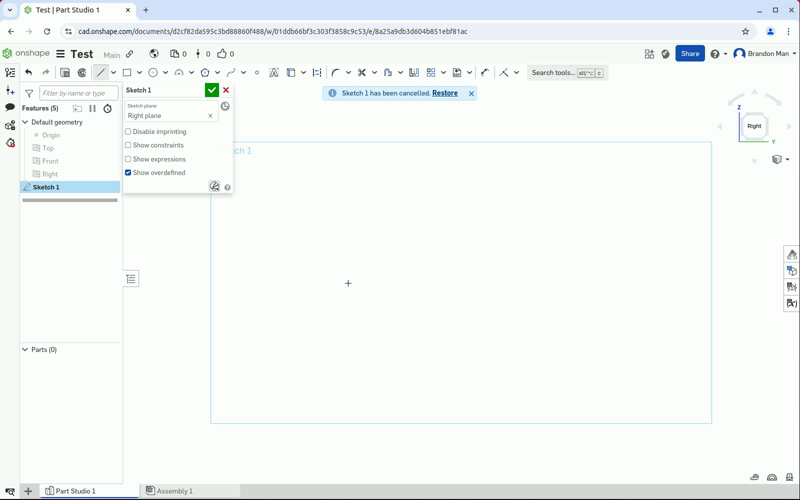
click(348, 282)
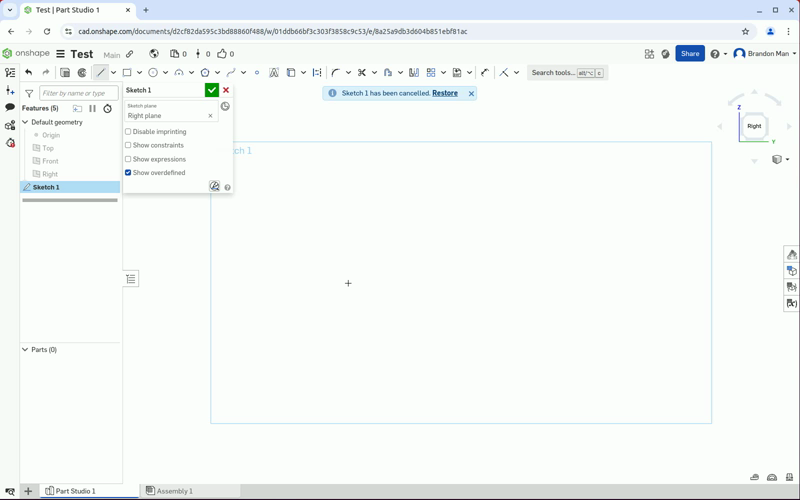
key_up(shift)
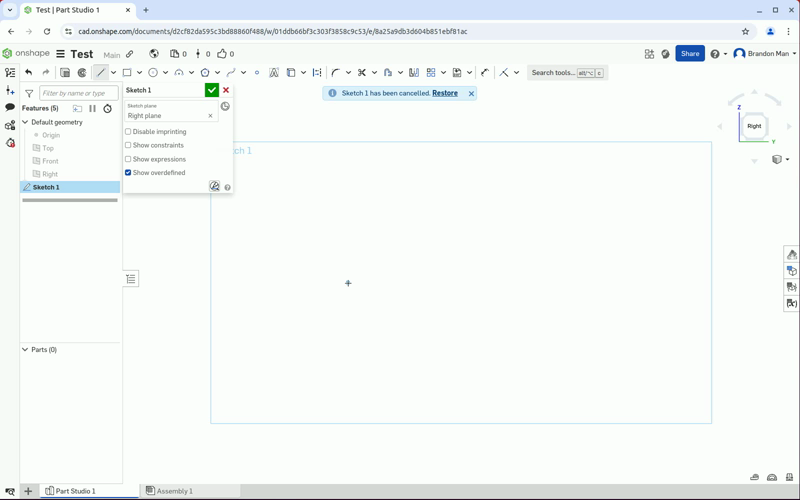
key_down(shift)
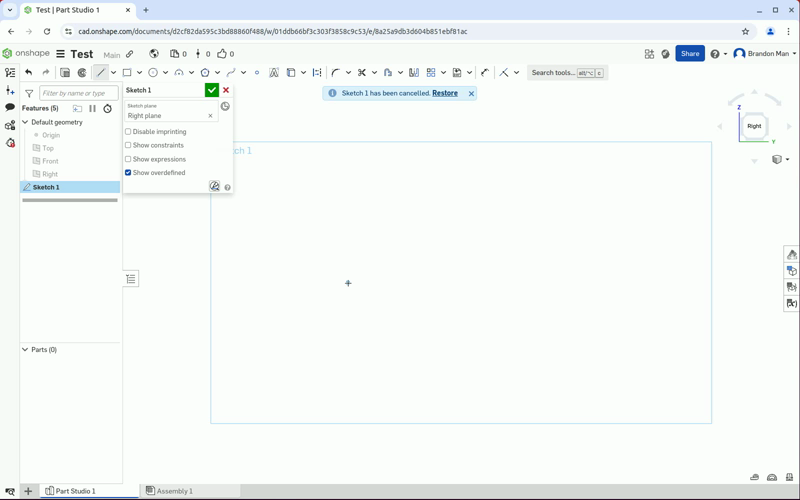
mouse_move(572, 282)
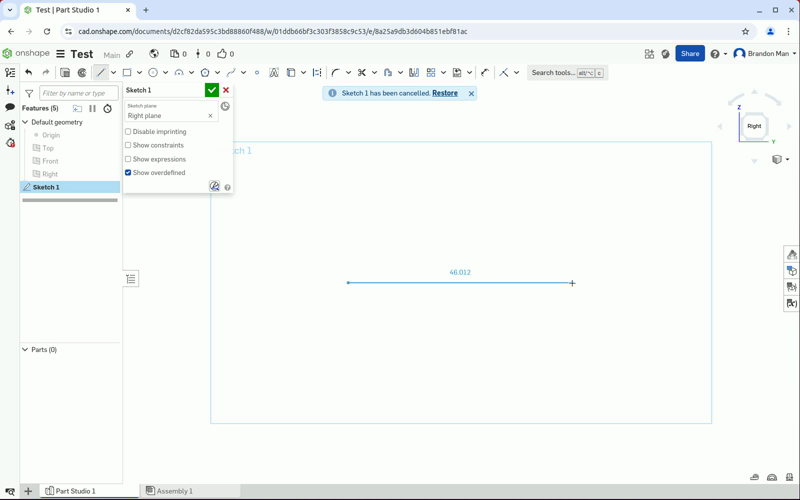
click(572, 282)
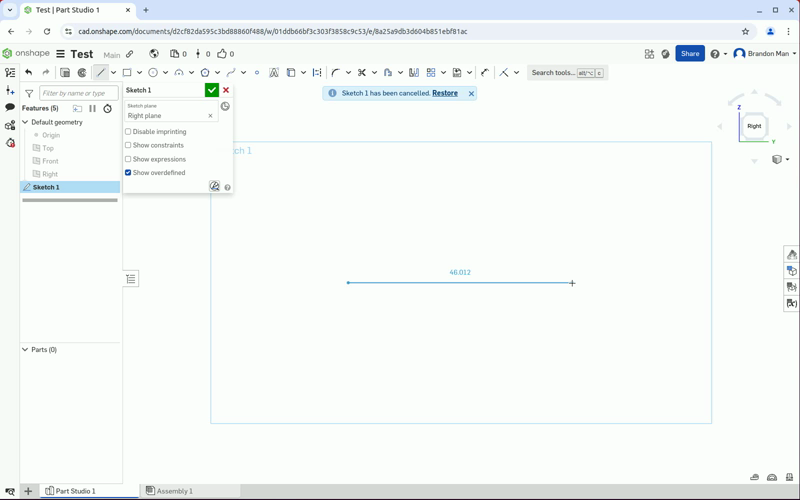
key_up(shift)
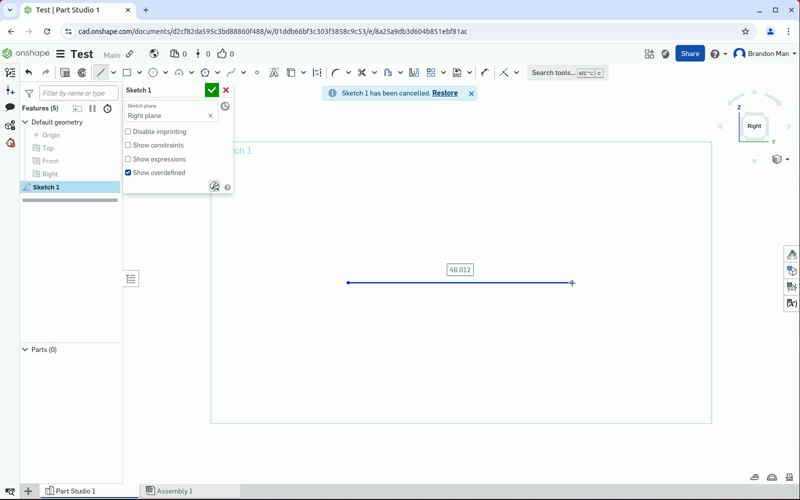
key_down(shift)
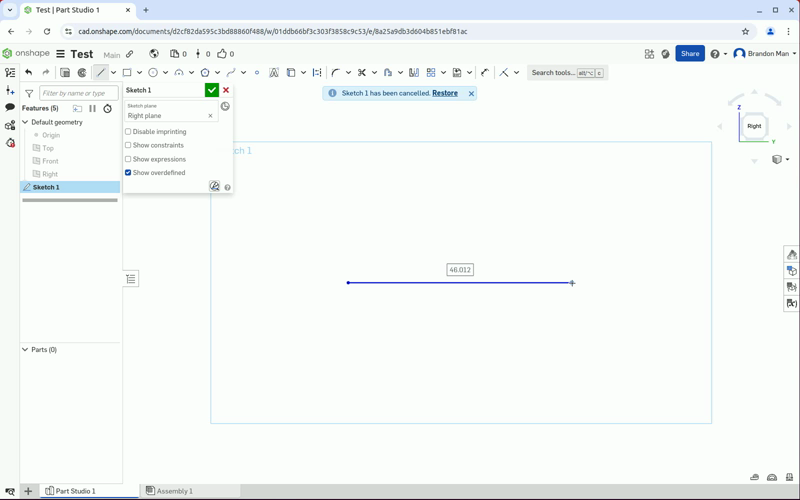
mouse_move(589, 282)
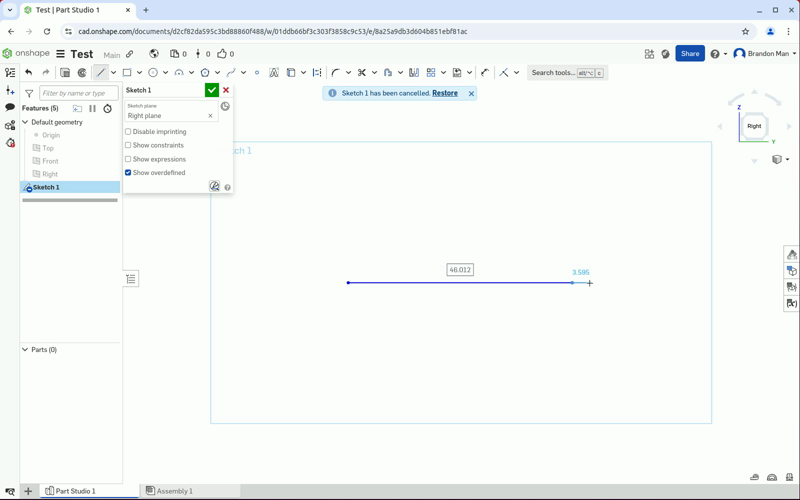
mouse_move(572, 268)
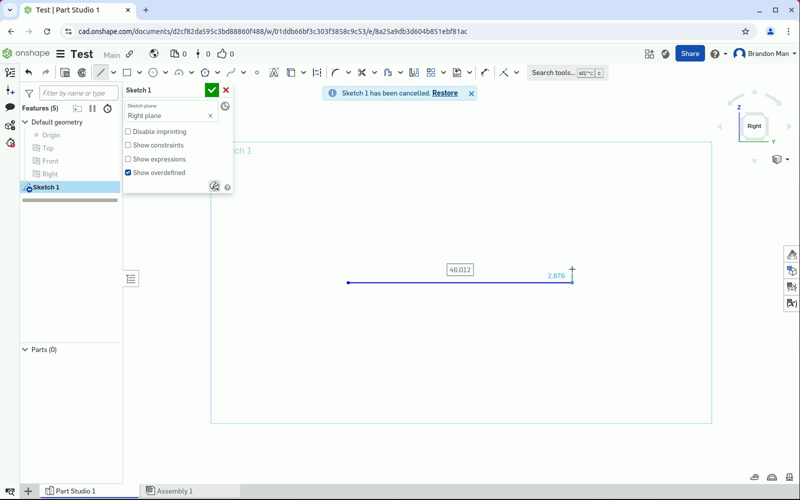
click(572, 268)
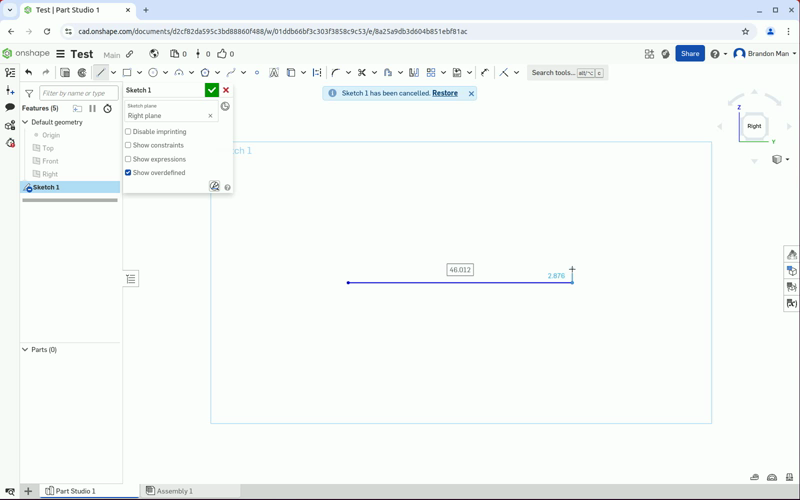
key_up(shift)
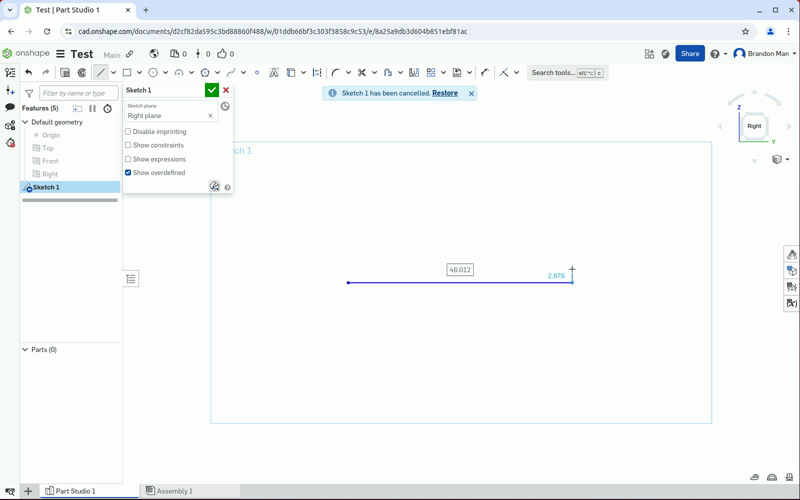
key_down(shift)
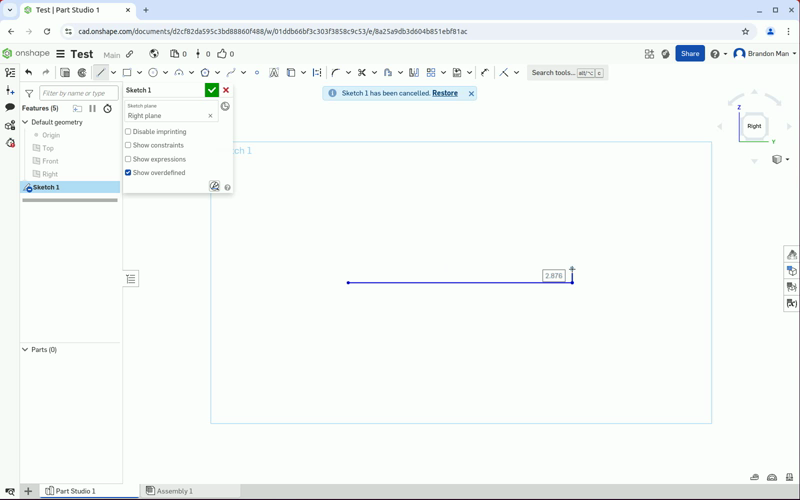
mouse_move(348, 231)
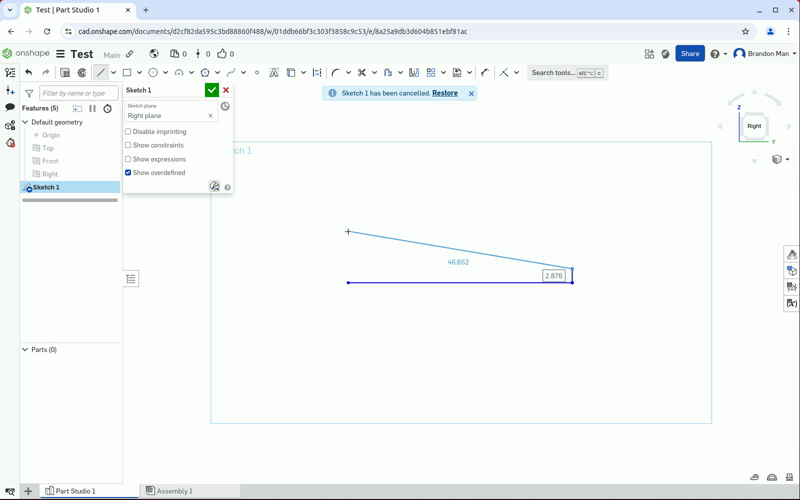
click(348, 231)
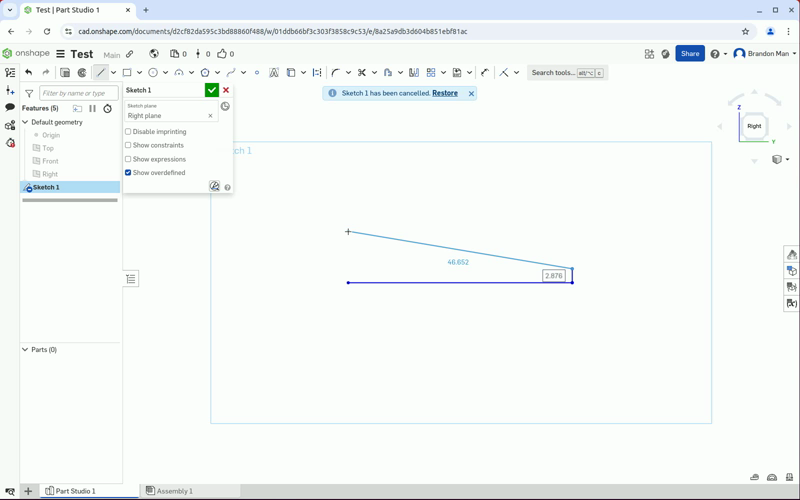
key_up(shift)
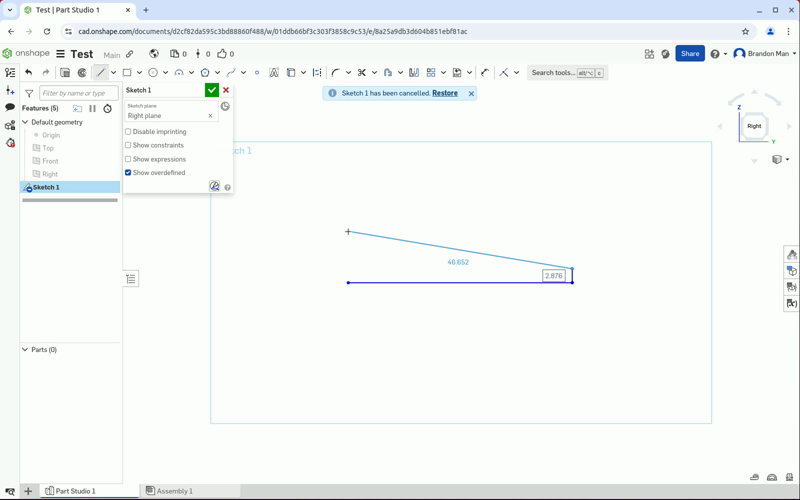
mouse_move(378, 231)
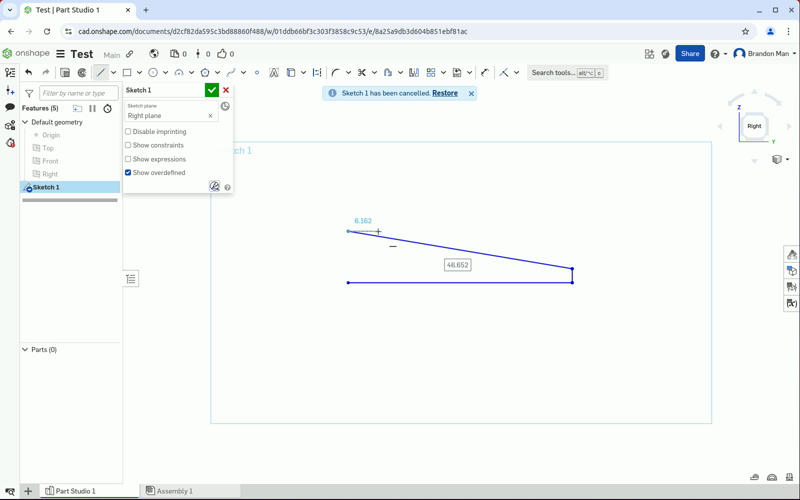
key_down(shift)
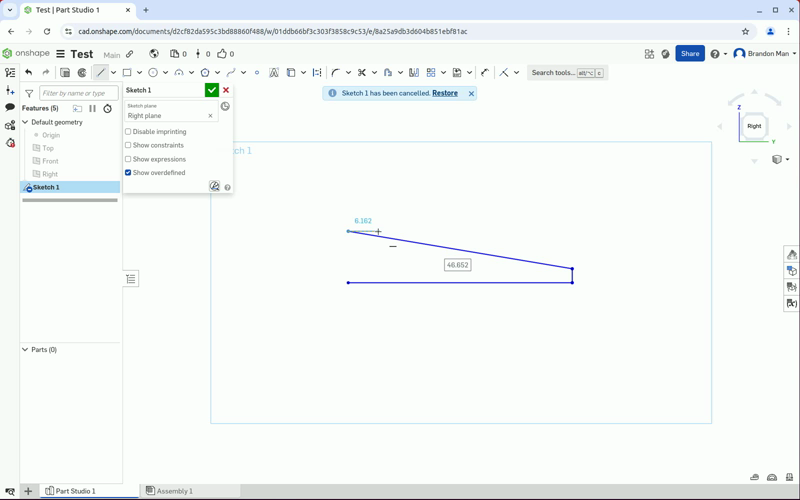
mouse_move(348, 282)
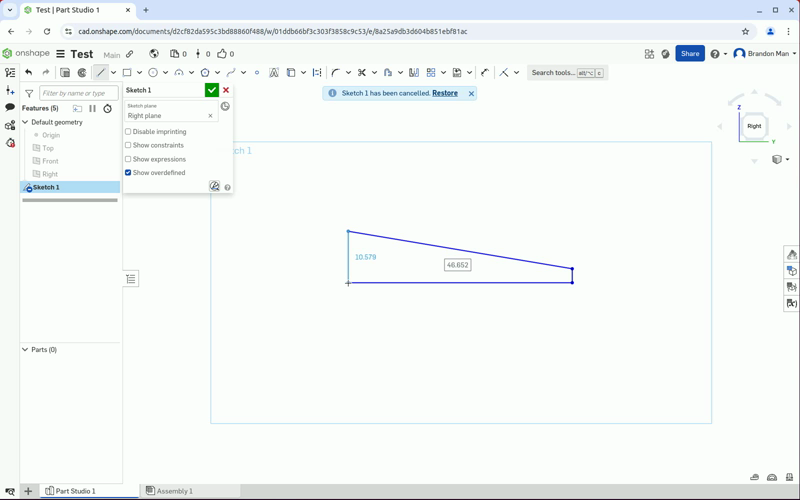
key_up(shift)
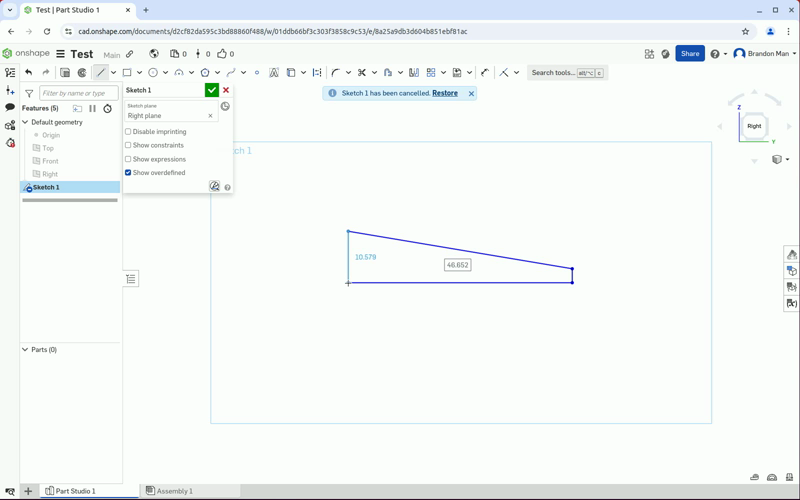
click(348, 282)
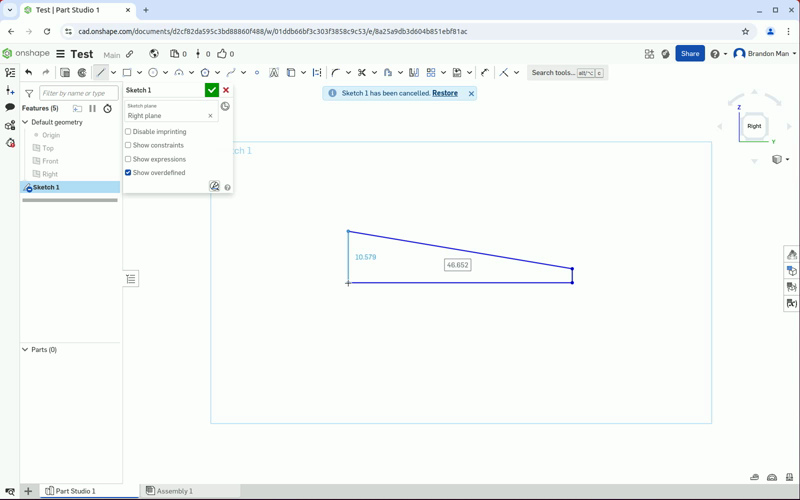
key(esc)
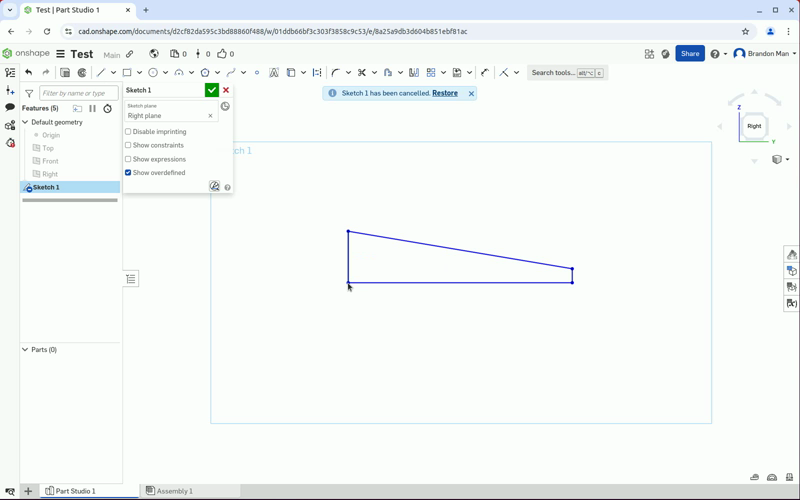
mouse_move(546, 276)
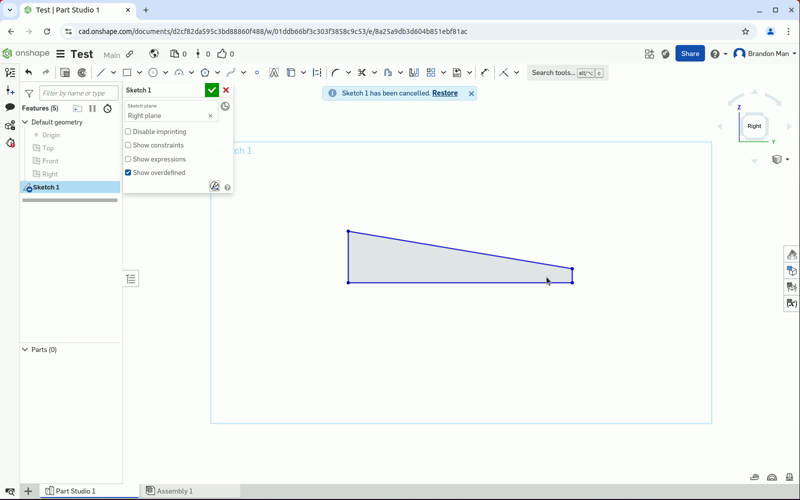
click(546, 276)
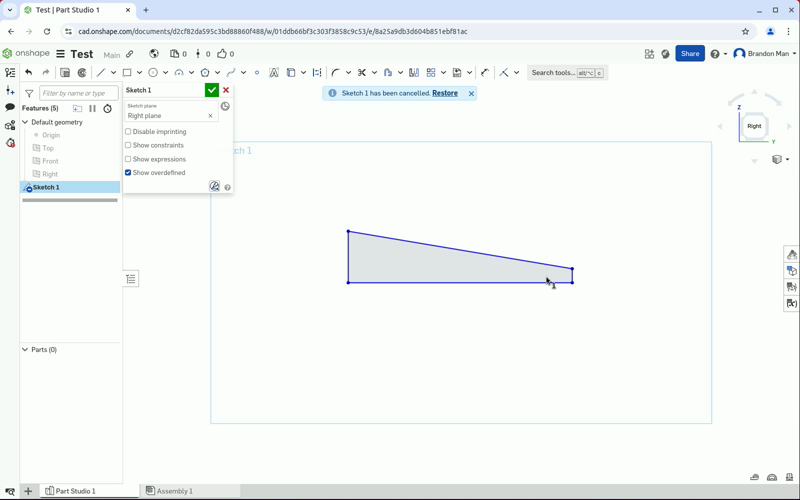
mouse_move(73, 352)
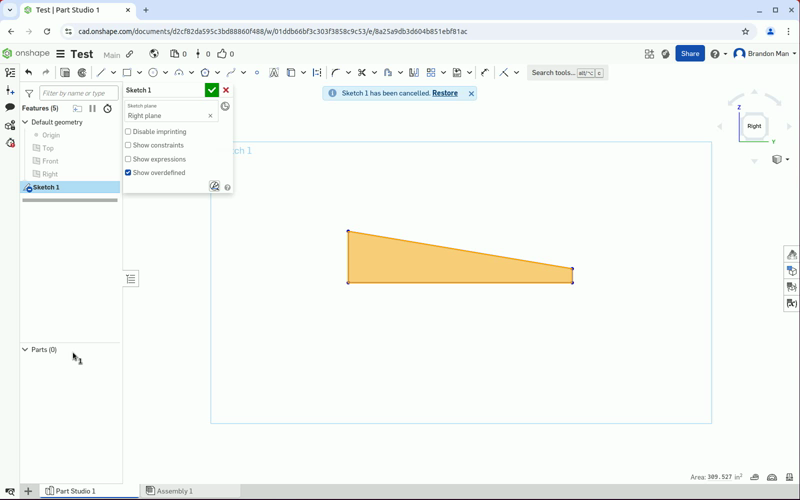
key(shift+y)
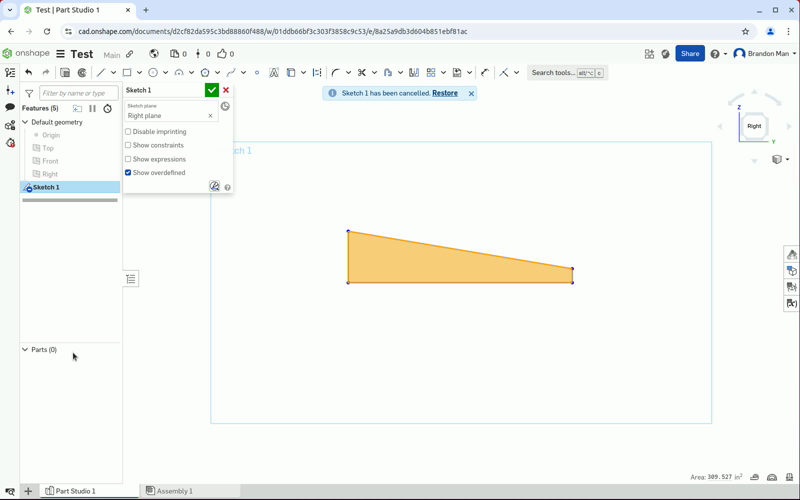
key(shift+e)
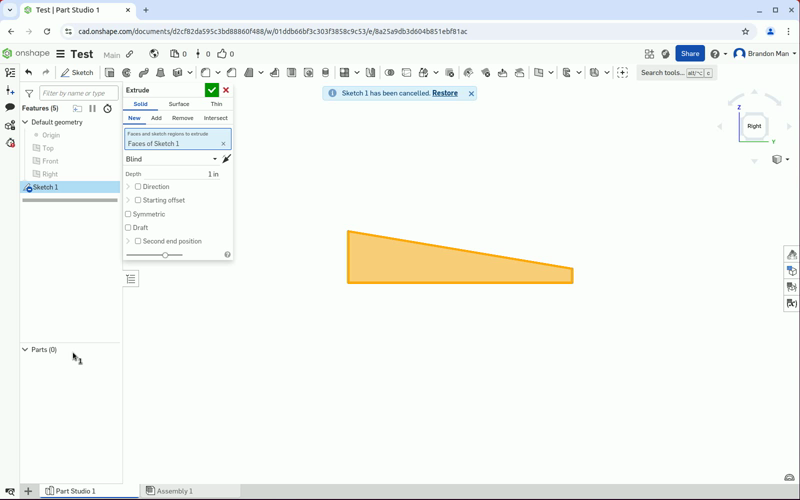
mouse_move(143, 106)
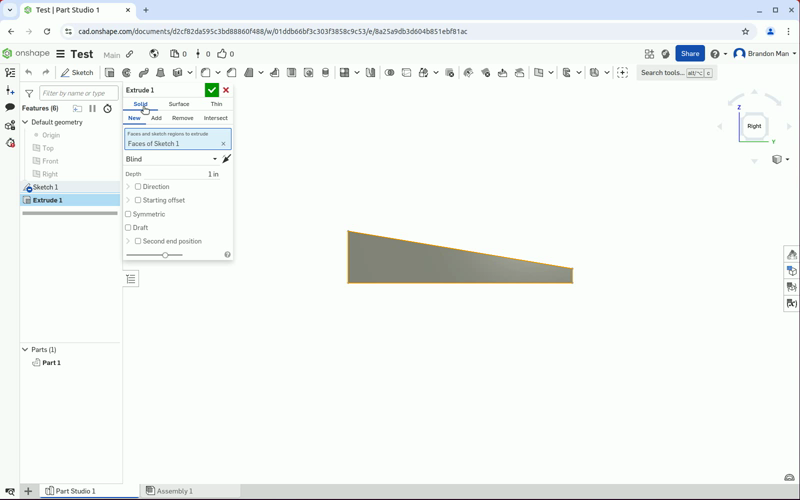
click(143, 106)
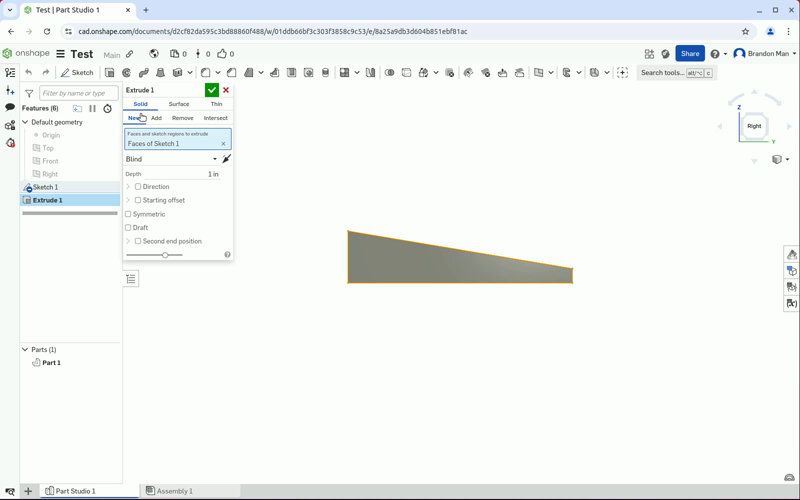
mouse_move(137, 120)
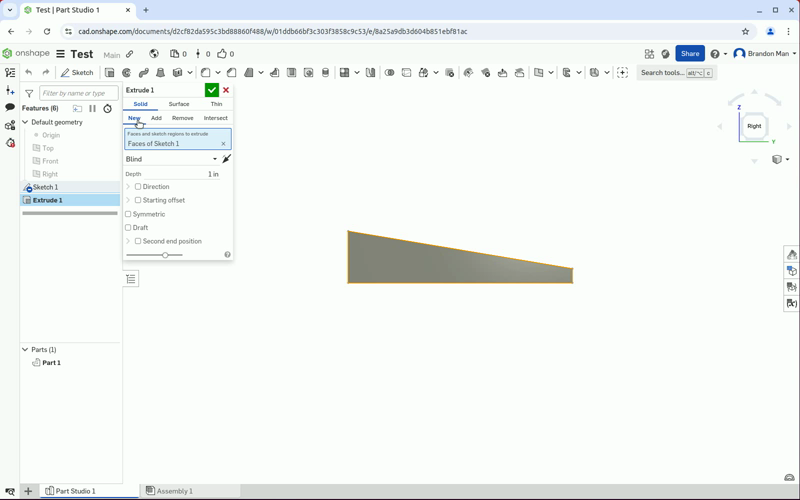
click(137, 120)
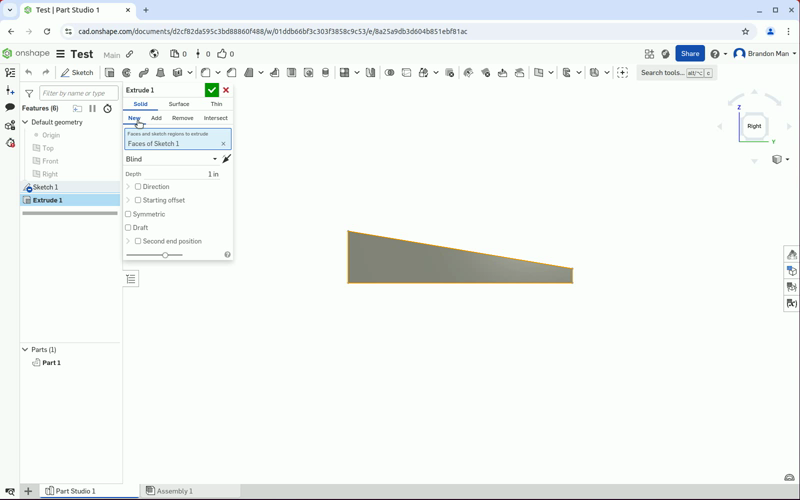
key(tab, 4)
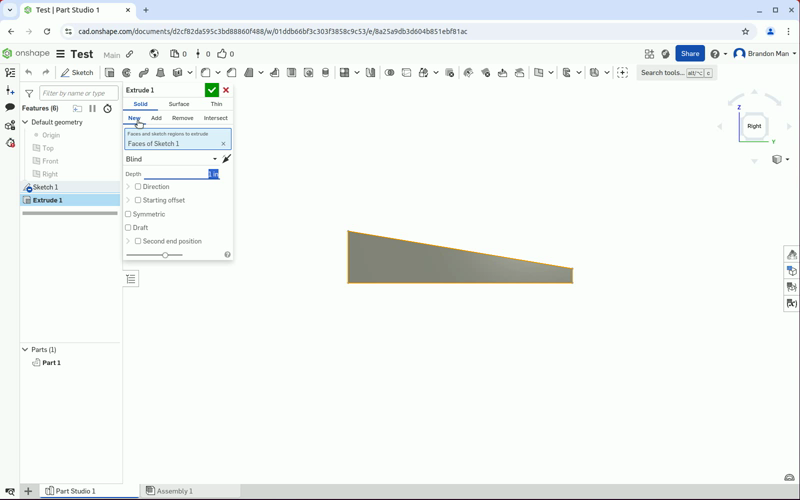
text(6.74)
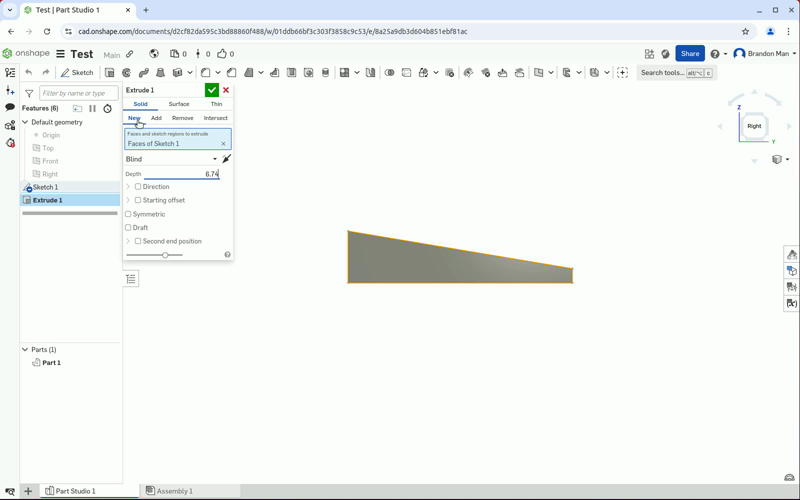
key(tab, 3)
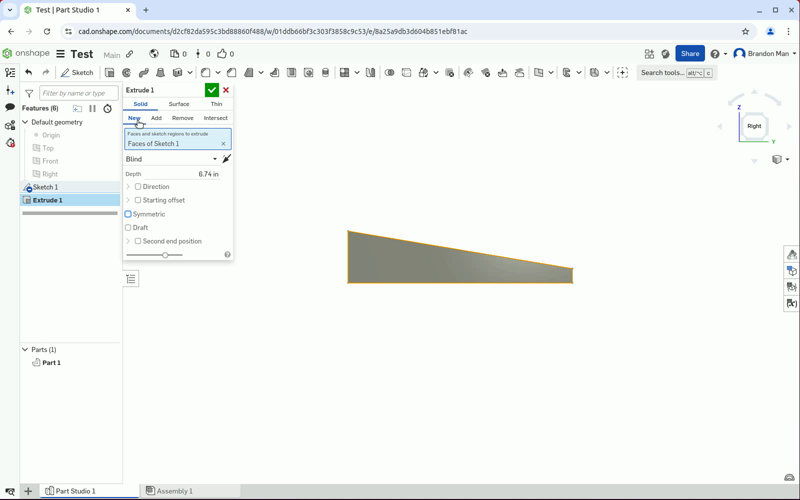
key(space)
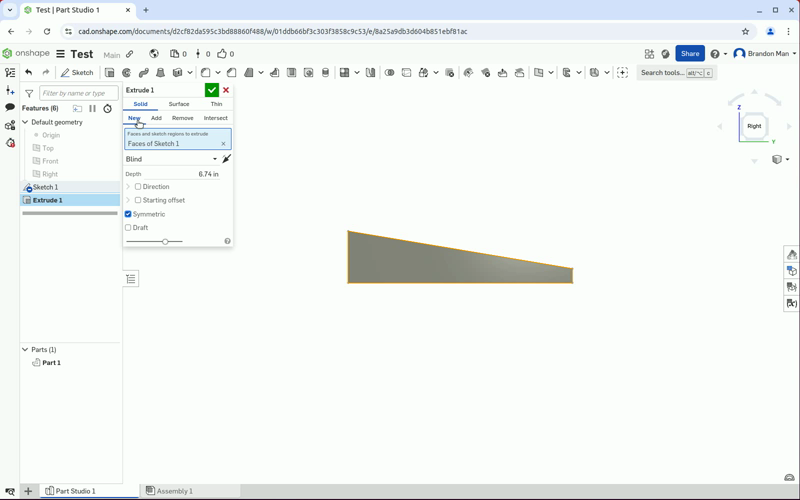
key(enter)
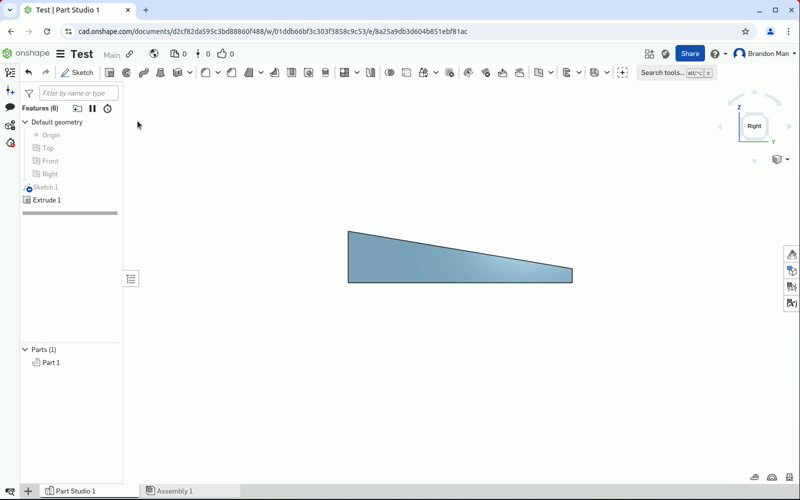
key(shift+h)
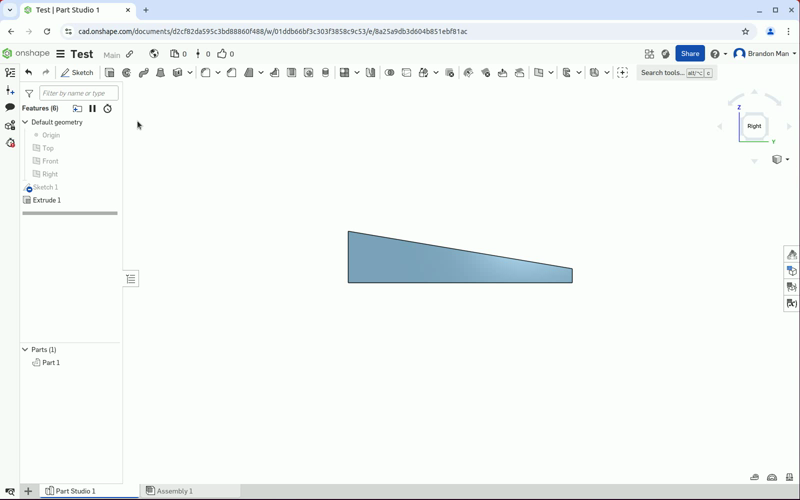
key(shift+h)
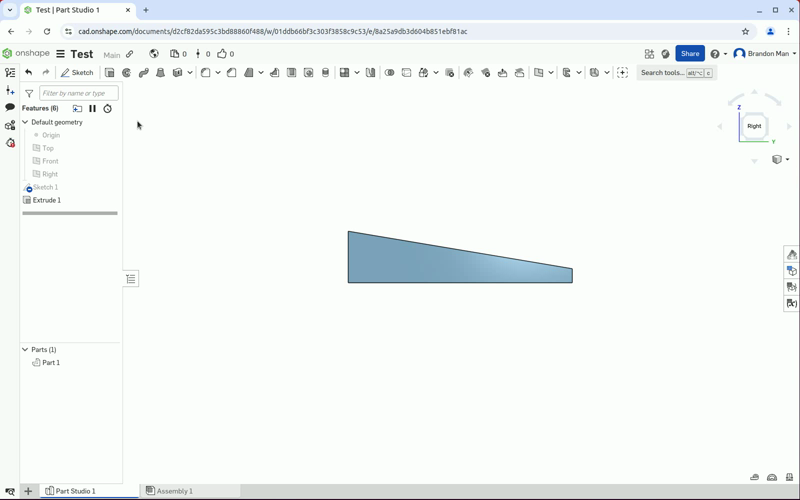
mouse_move(73, 189)
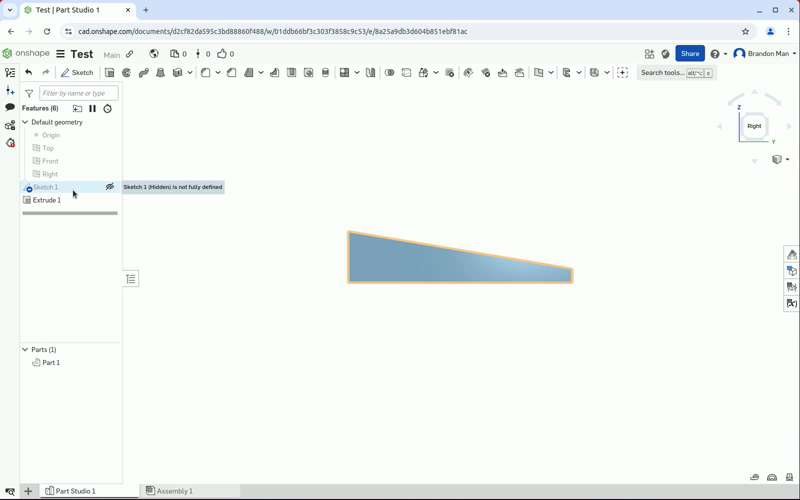
click(73, 189)
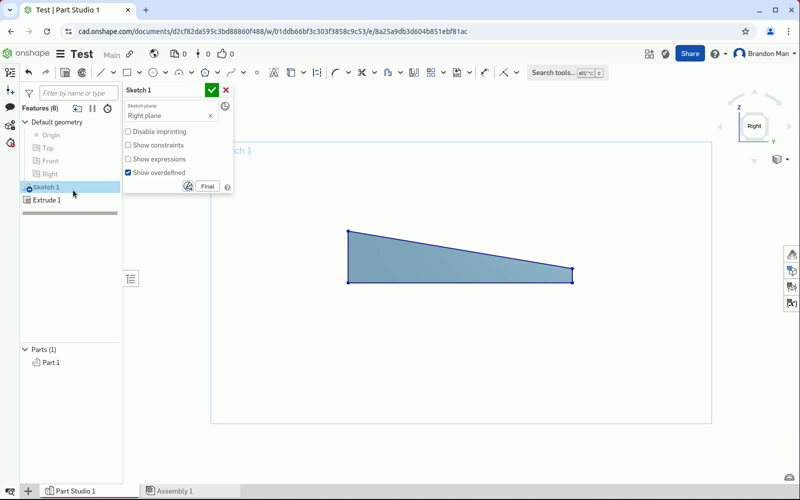
mouse_move(229, 92)
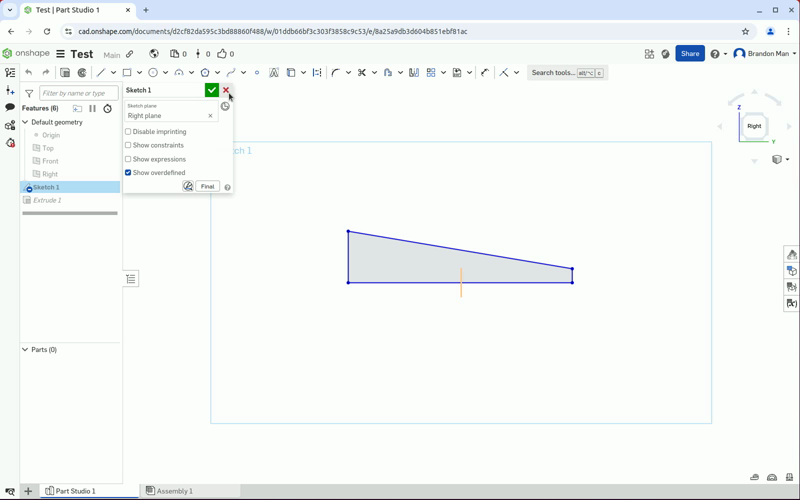
click(229, 92)
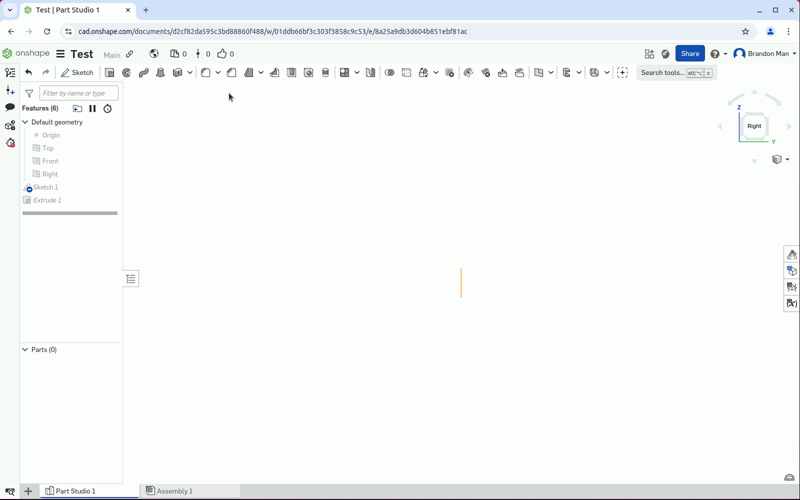
mouse_move(73, 352)
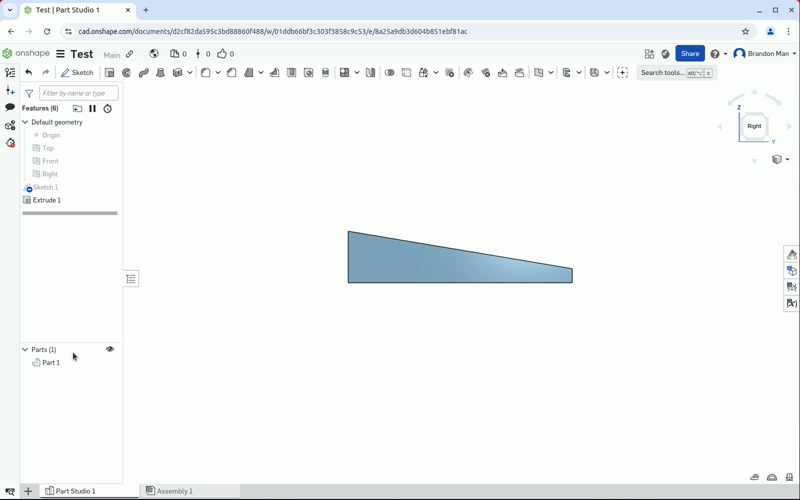
key(y)
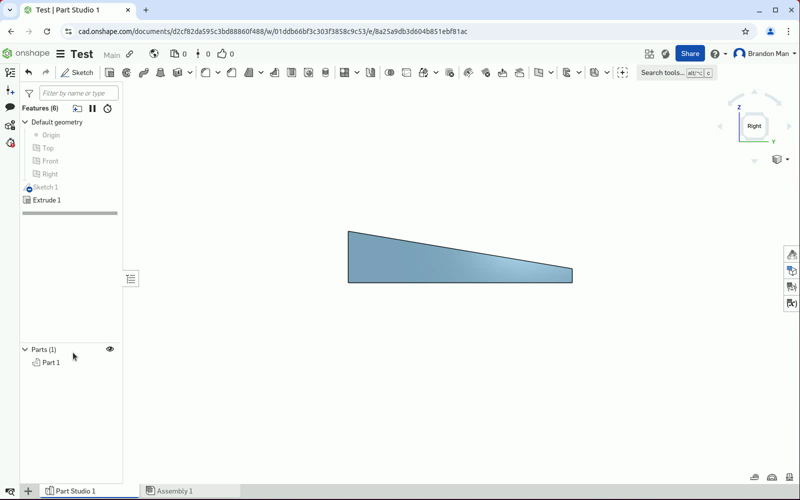
key(shift+p)
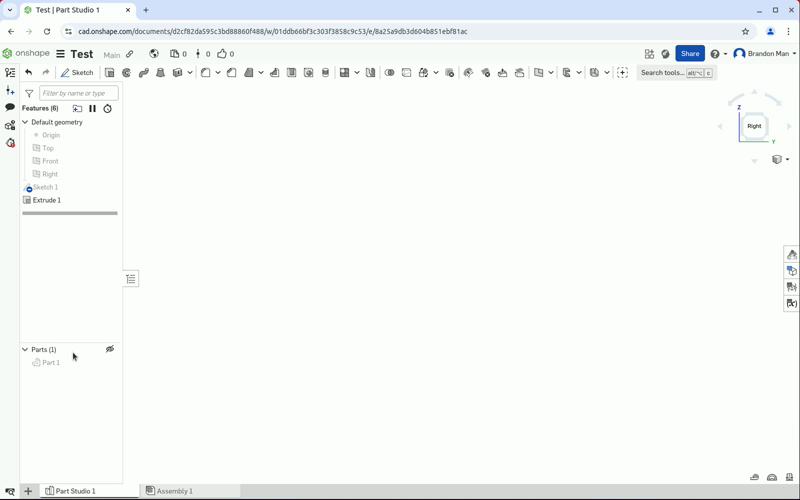
key(space)
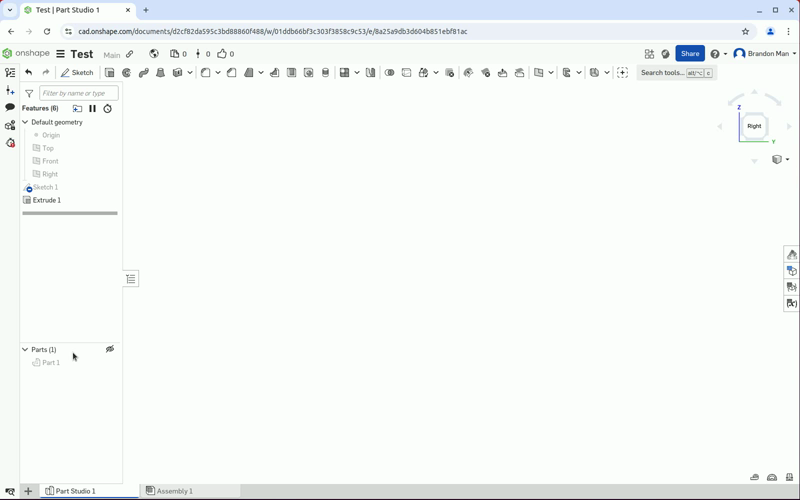
key_down(shift)
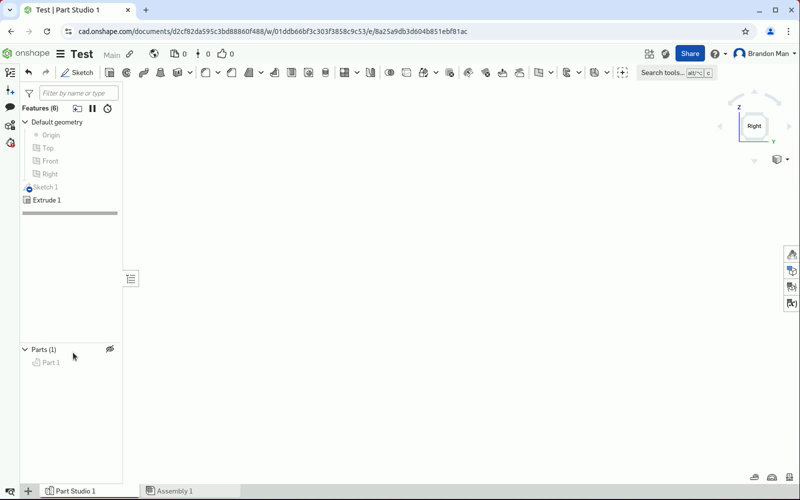
key(right)
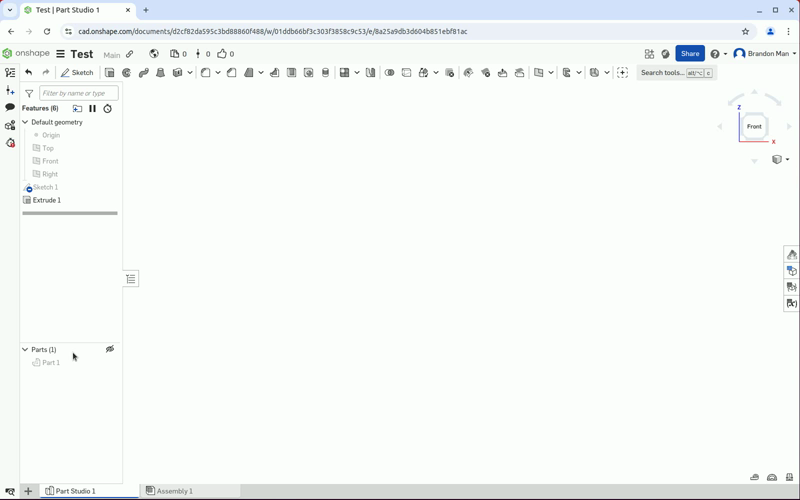
key_up(shift)
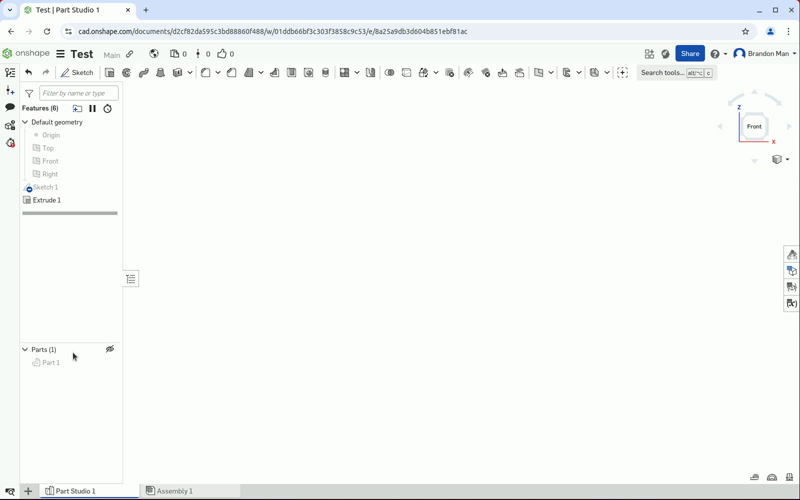
mouse_move(73, 352)
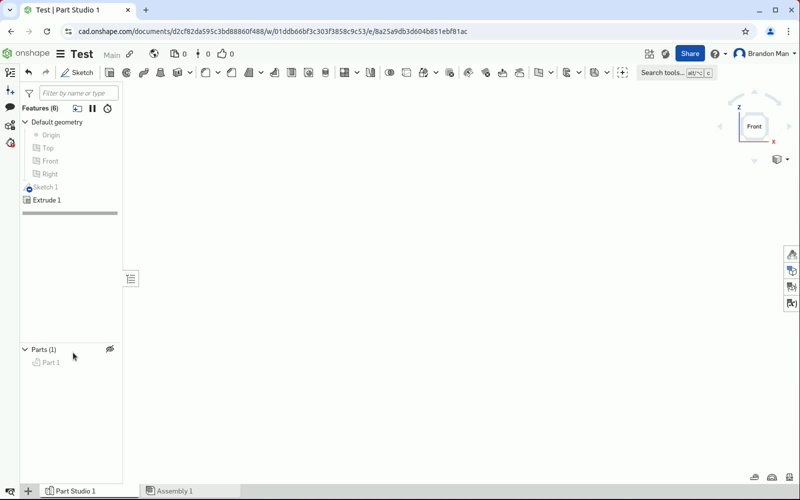
key(shift+y)
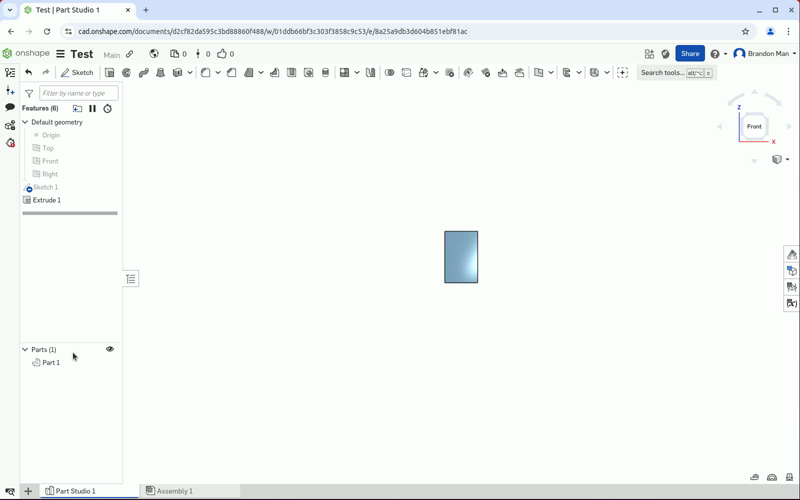
mouse_move(541, 75)
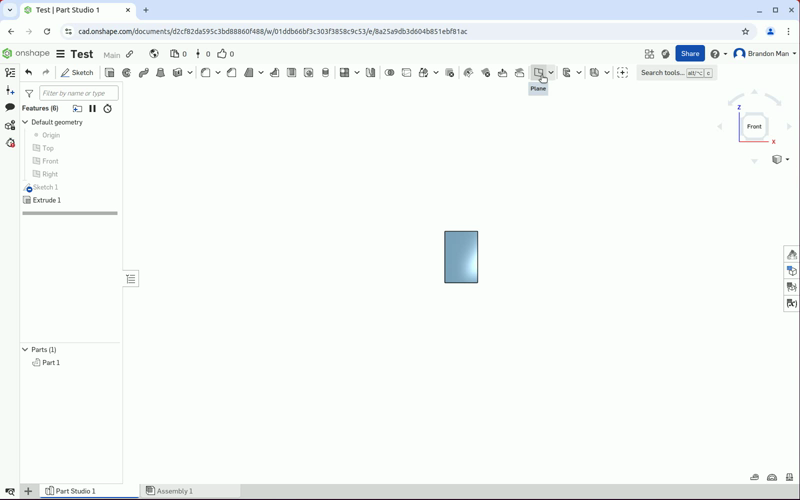
click(541, 75)
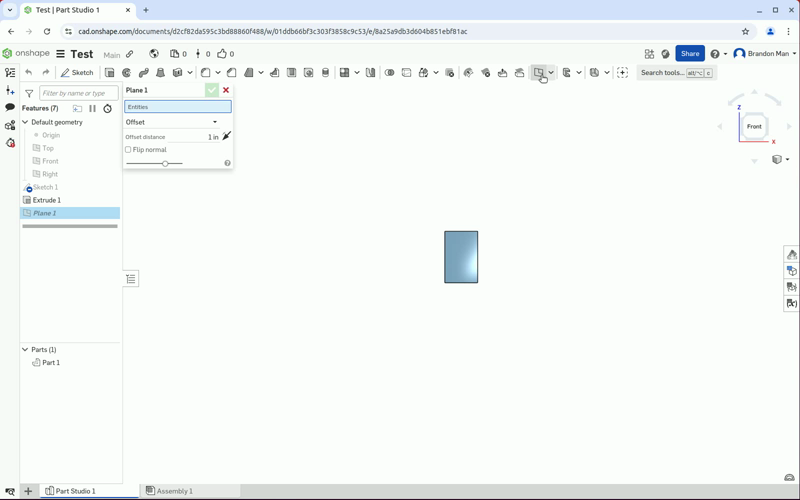
mouse_move(73, 163)
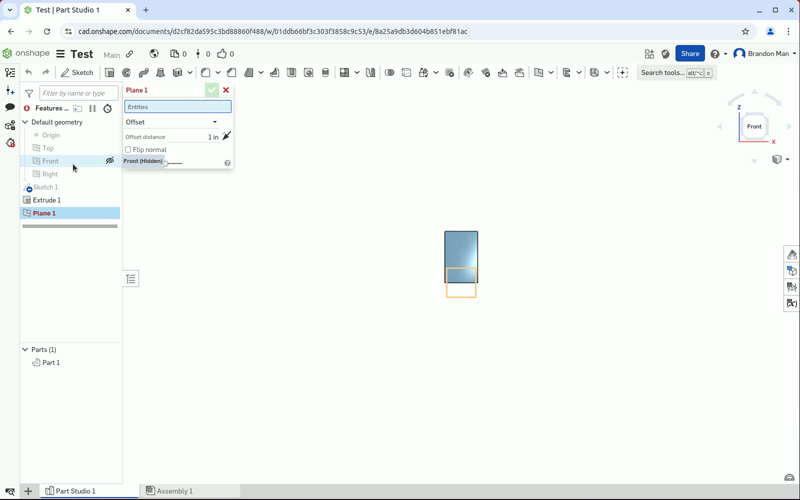
click(73, 163)
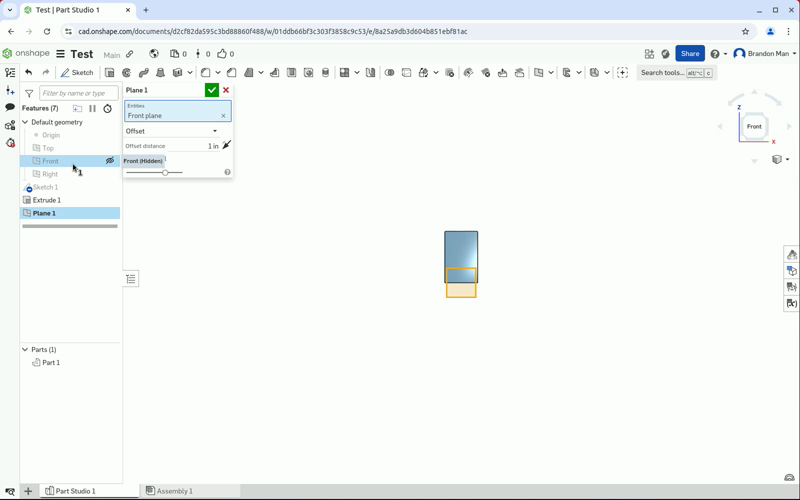
key(tab, 2)
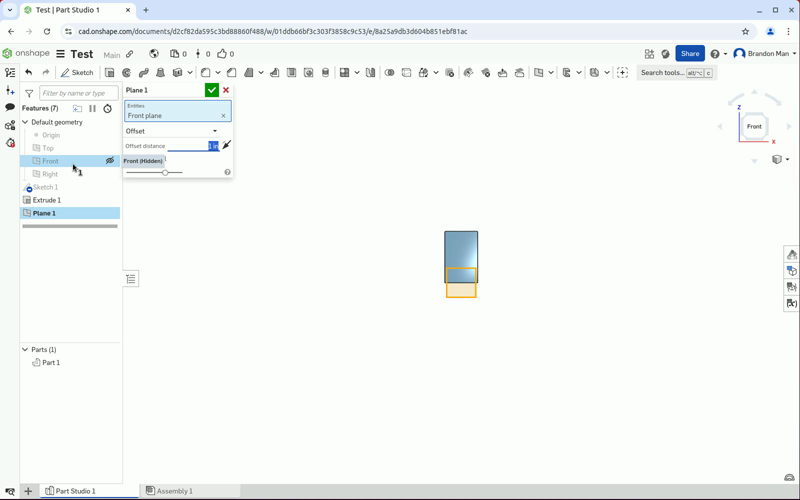
text(23.108)
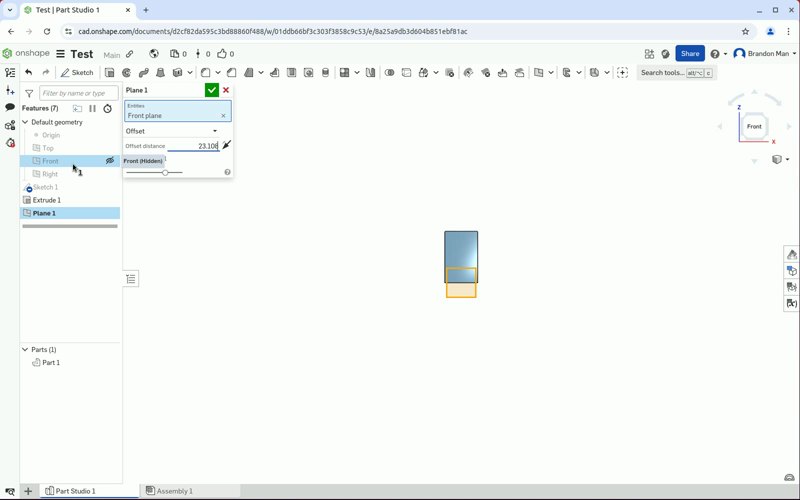
key(enter, 2)
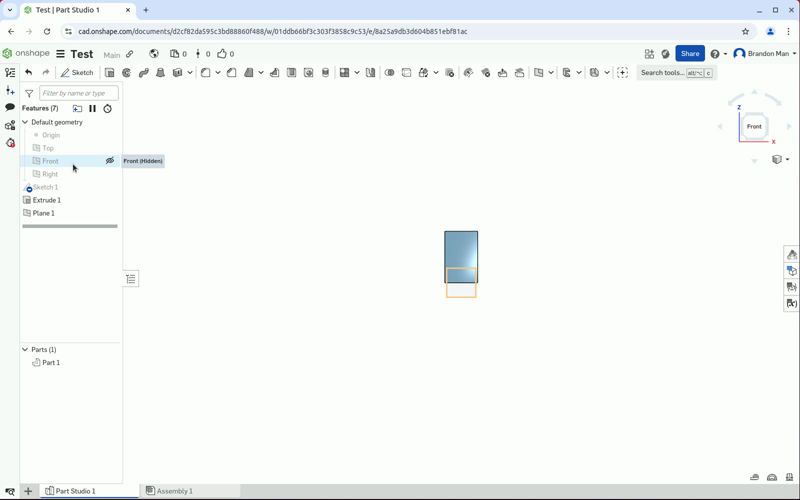
key(shift+s)
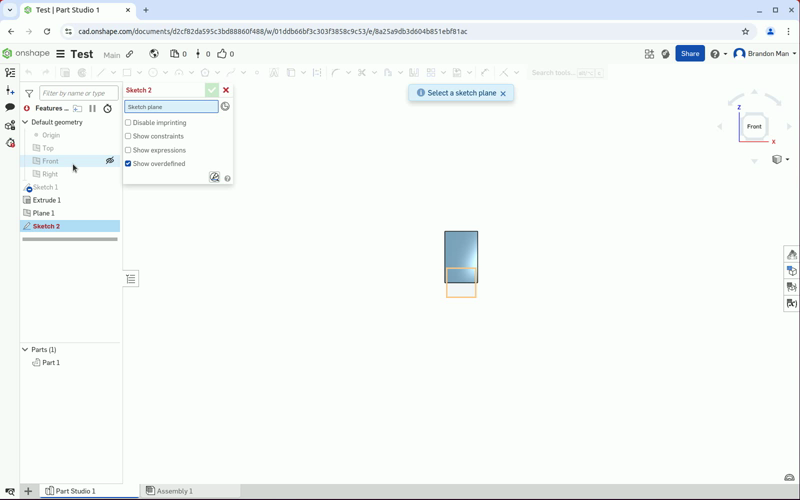
mouse_move(73, 215)
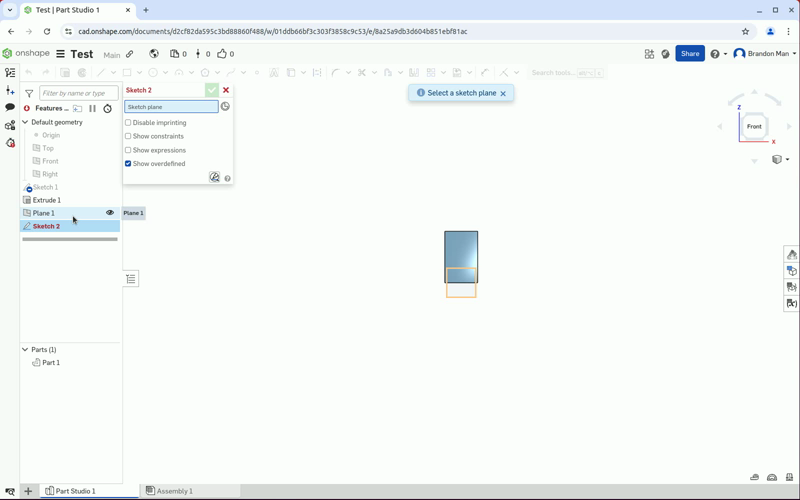
click(73, 215)
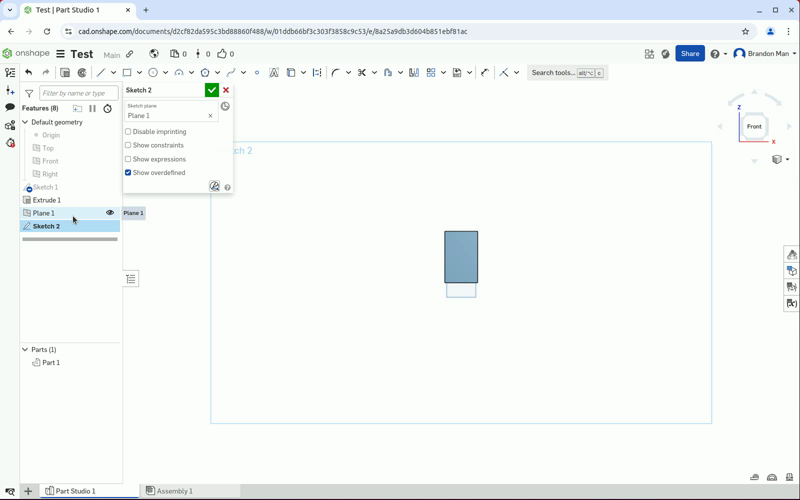
mouse_move(73, 352)
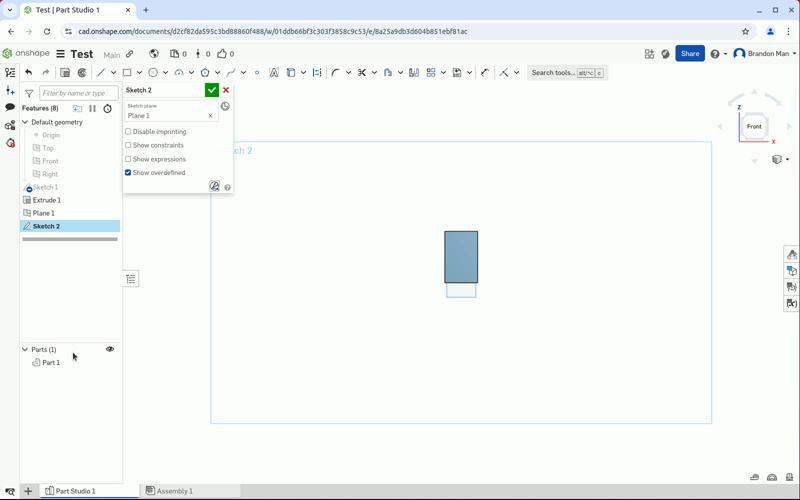
key(y)
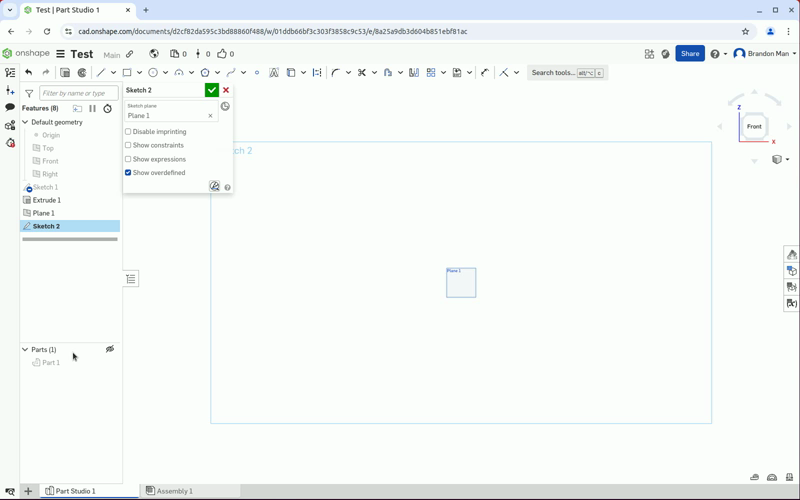
key(c)
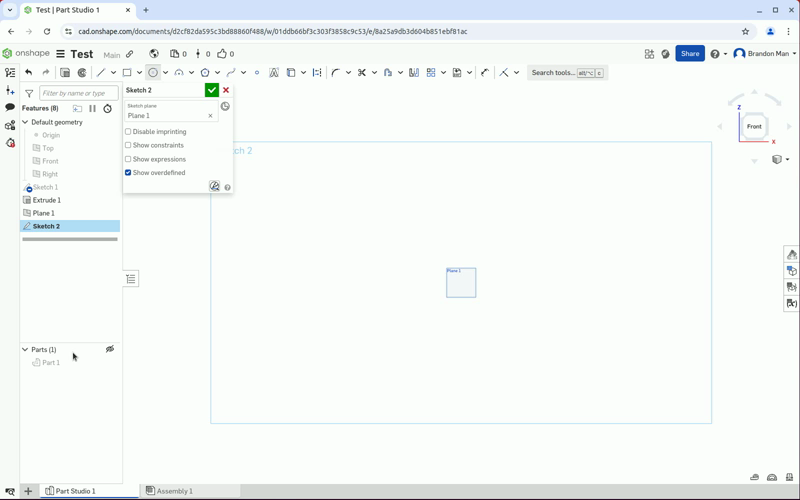
key_down(shift)
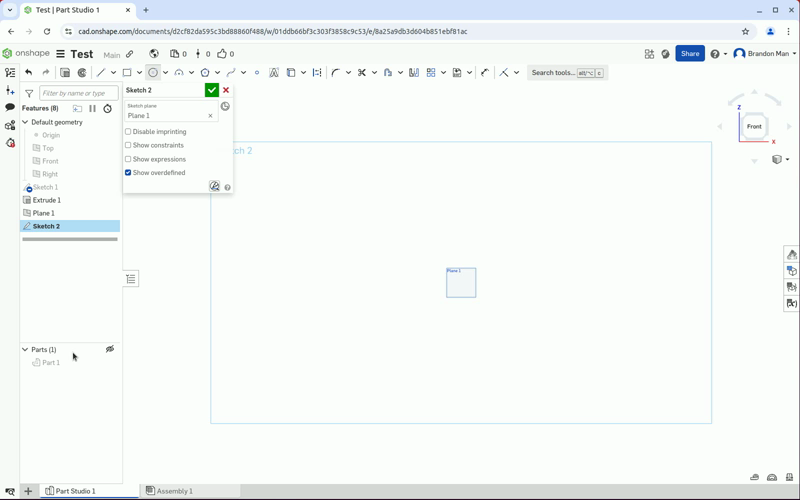
mouse_move(461, 257)
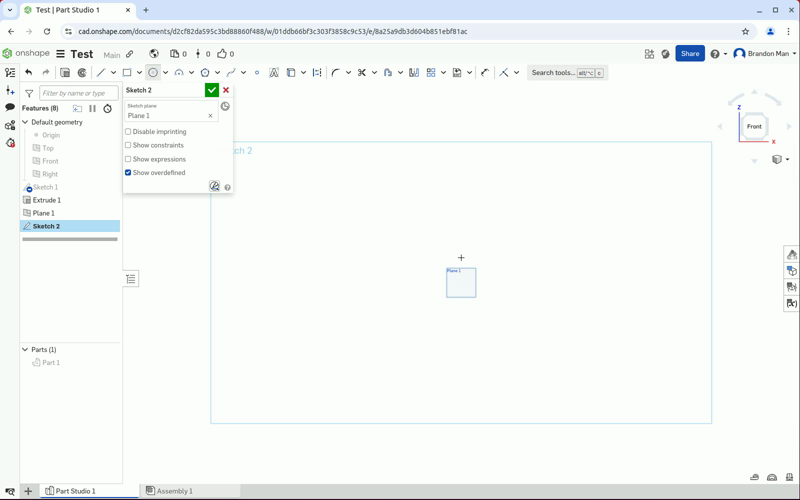
click(461, 257)
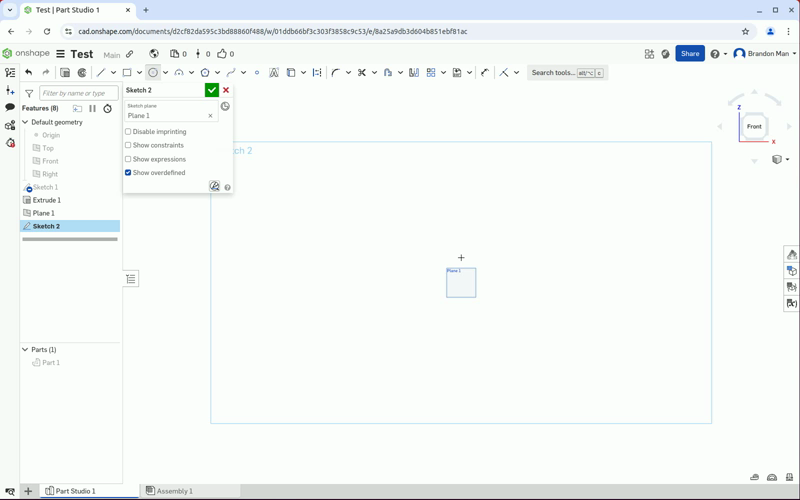
key_up(shift)
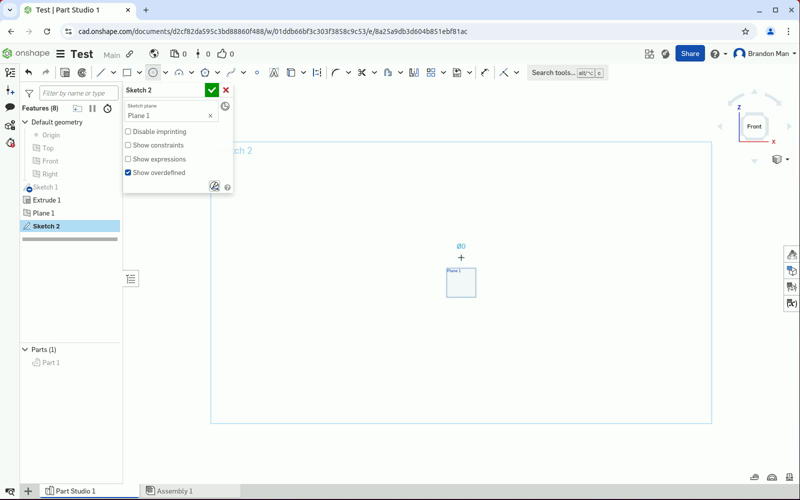
mouse_move(468, 257)
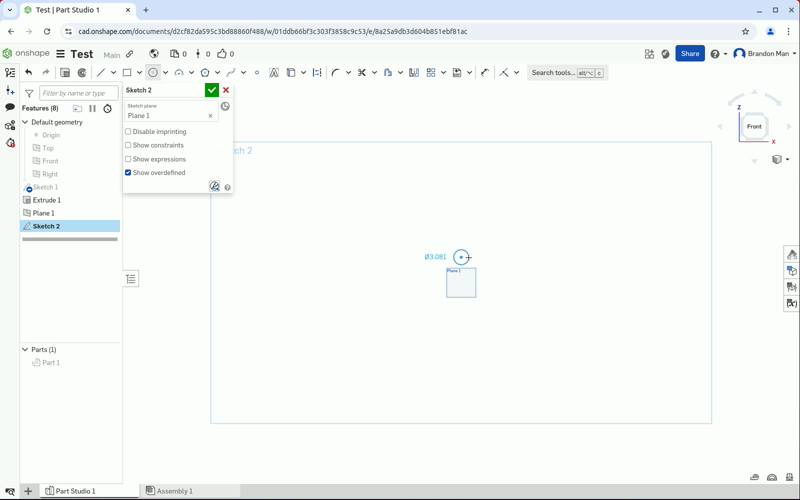
click(468, 257)
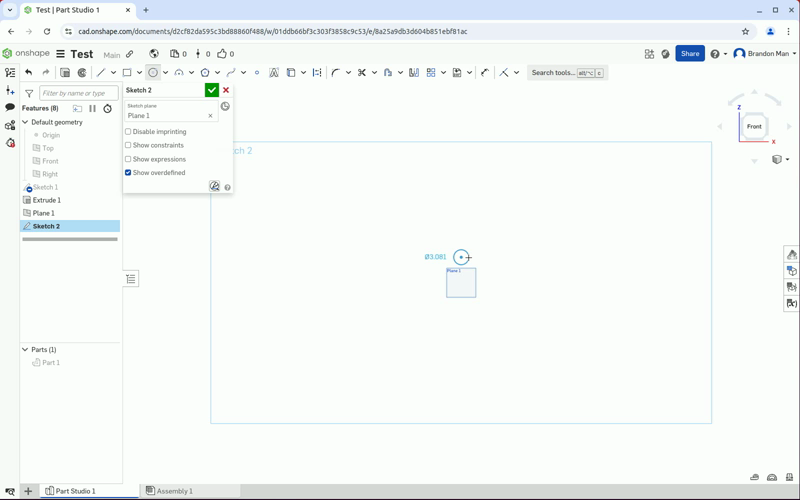
key(esc)
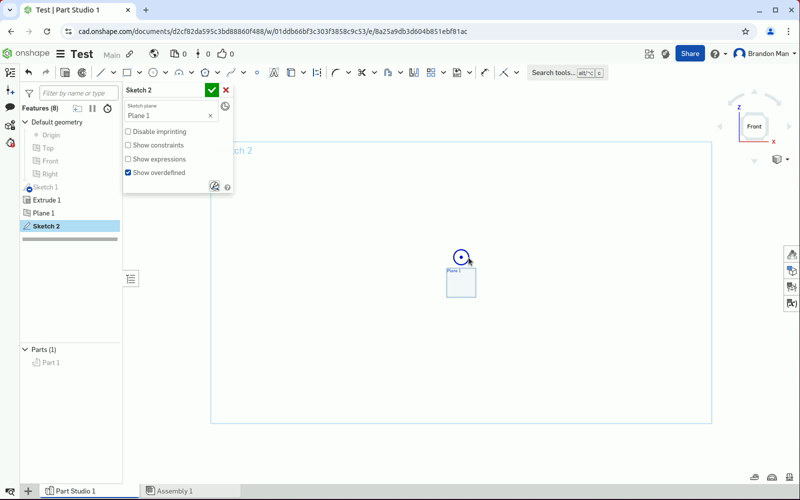
mouse_move(461, 257)
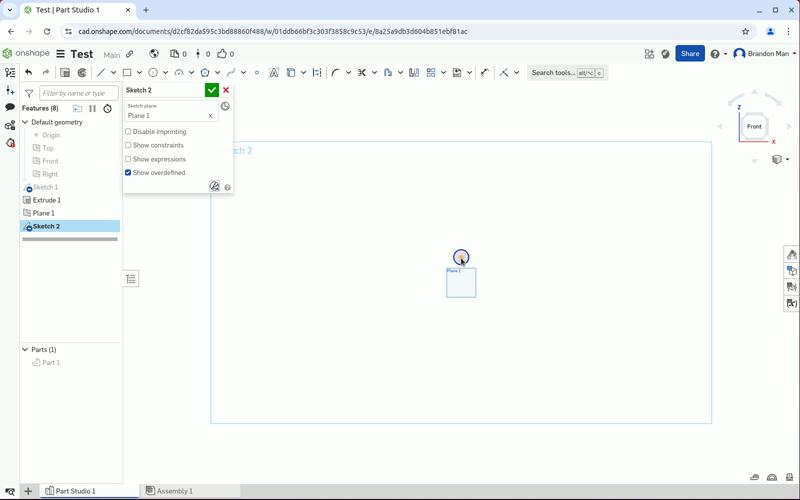
scroll(6)
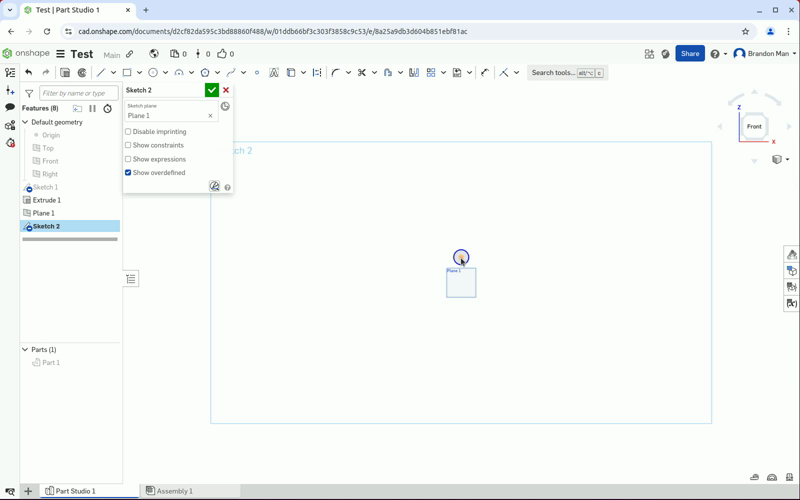
scroll(6)
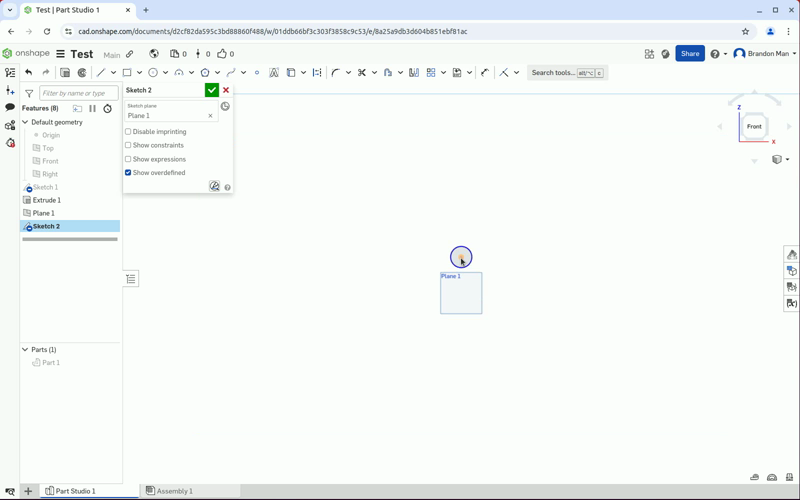
scroll(6)
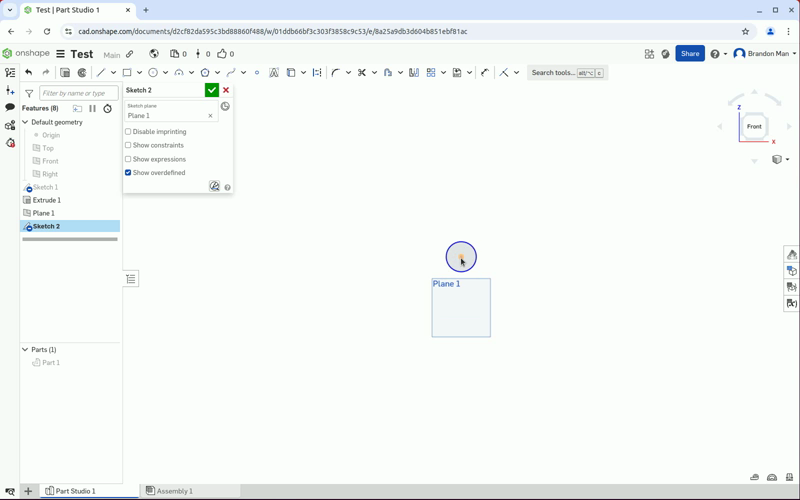
scroll(6)
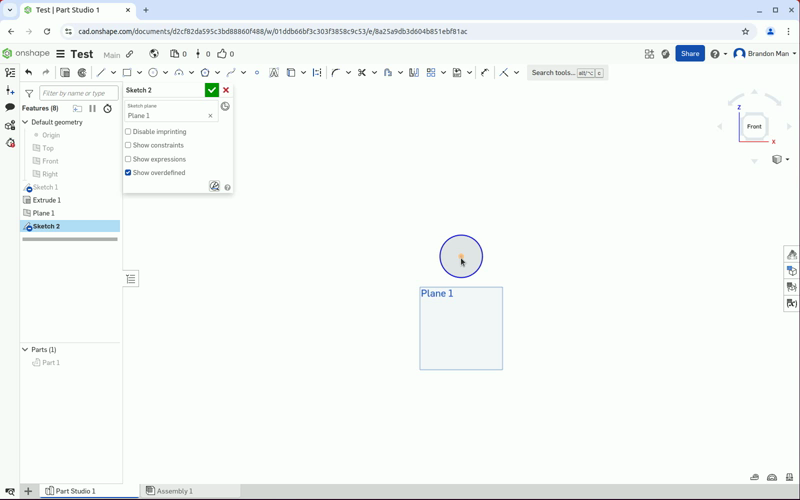
scroll(6)
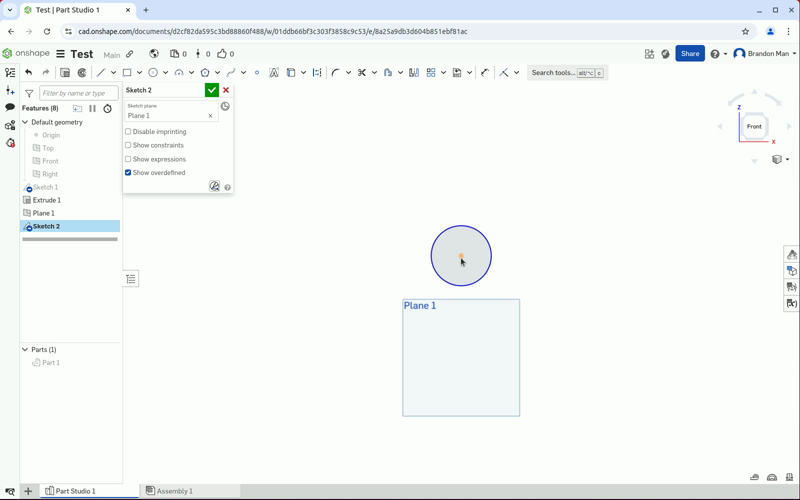
scroll(6)
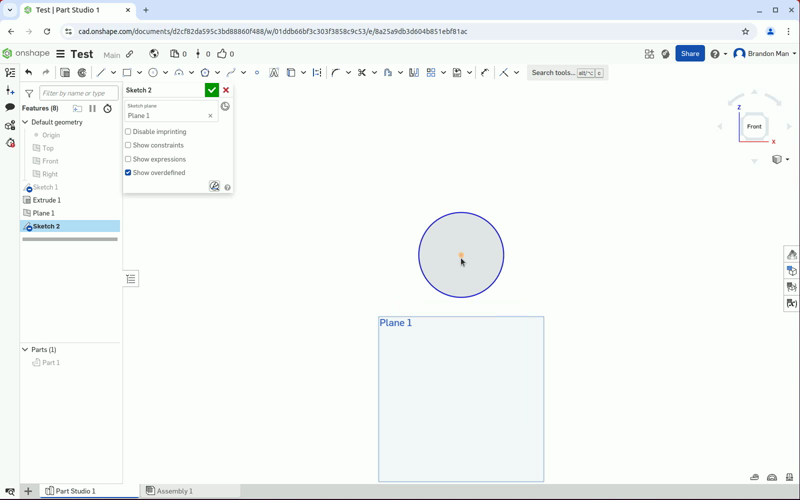
scroll(6)
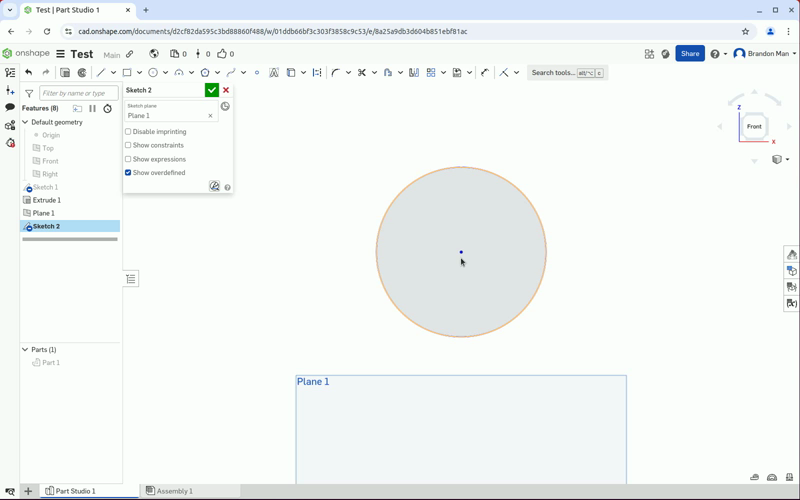
click(461, 257)
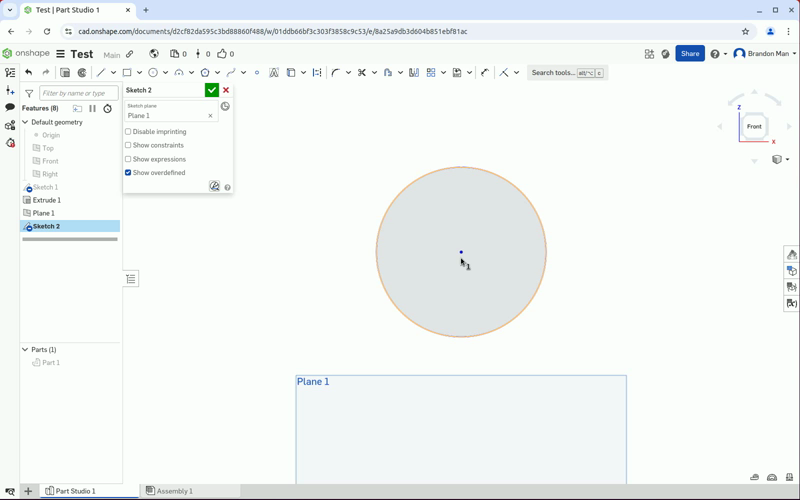
scroll(-6)
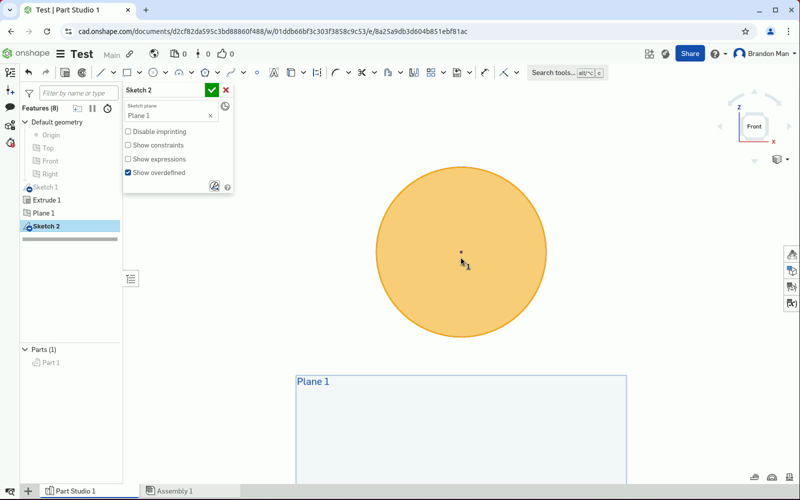
scroll(-6)
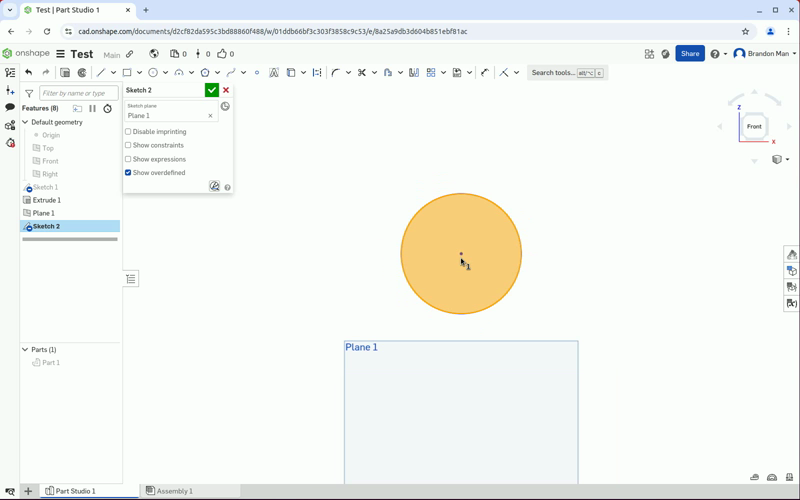
scroll(-6)
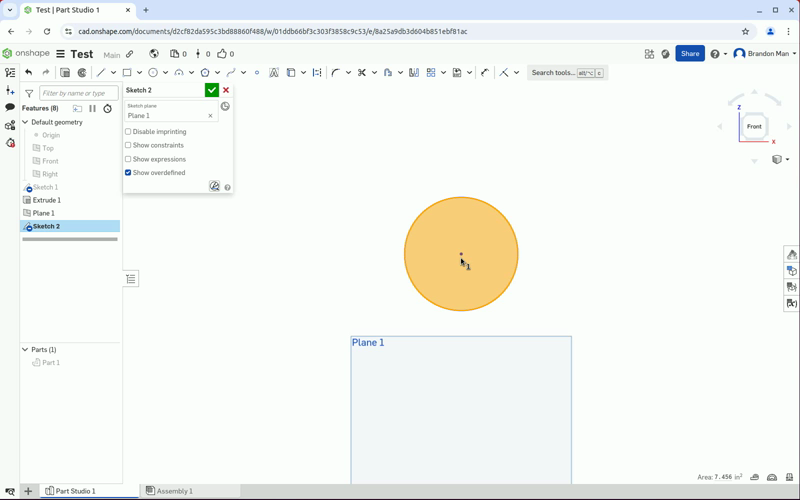
scroll(-6)
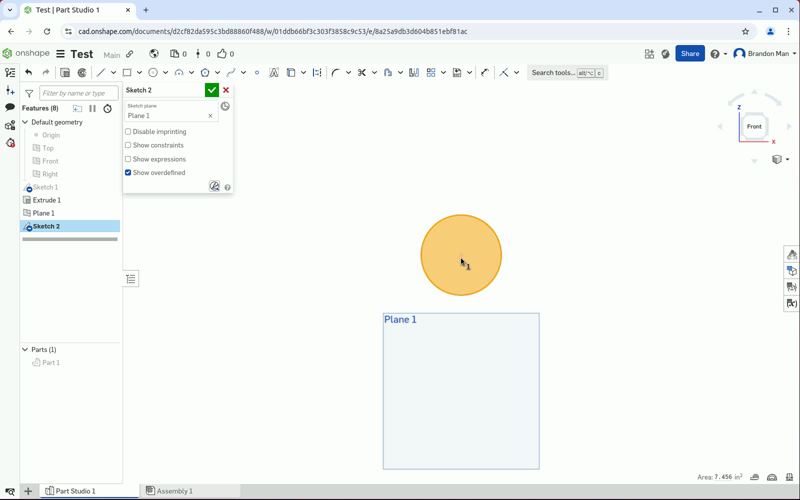
scroll(-6)
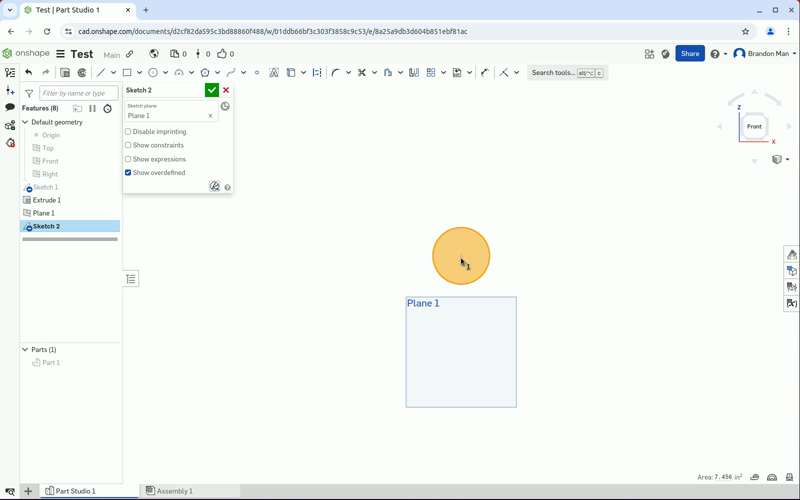
scroll(-6)
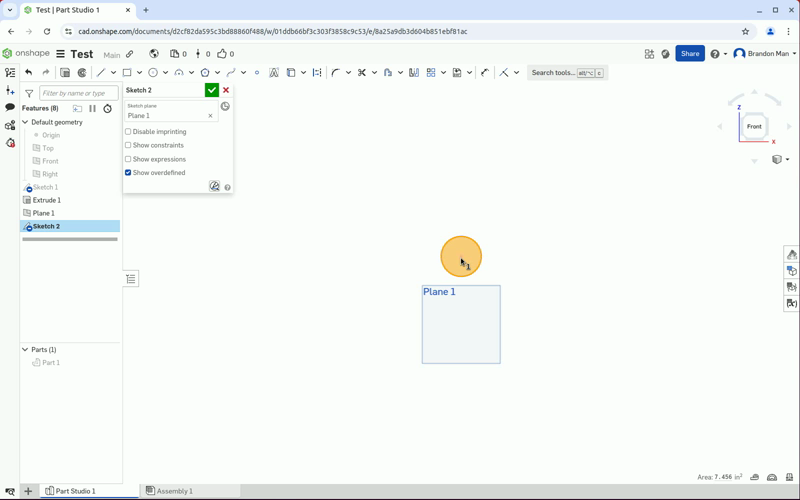
scroll(-6)
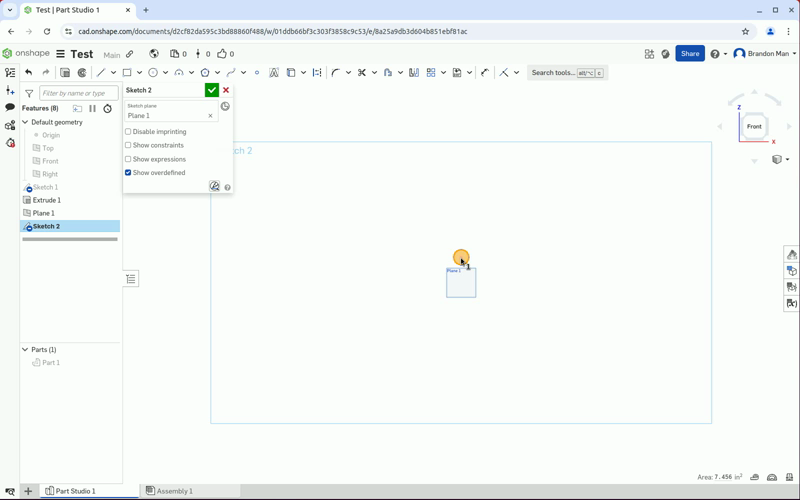
mouse_move(73, 352)
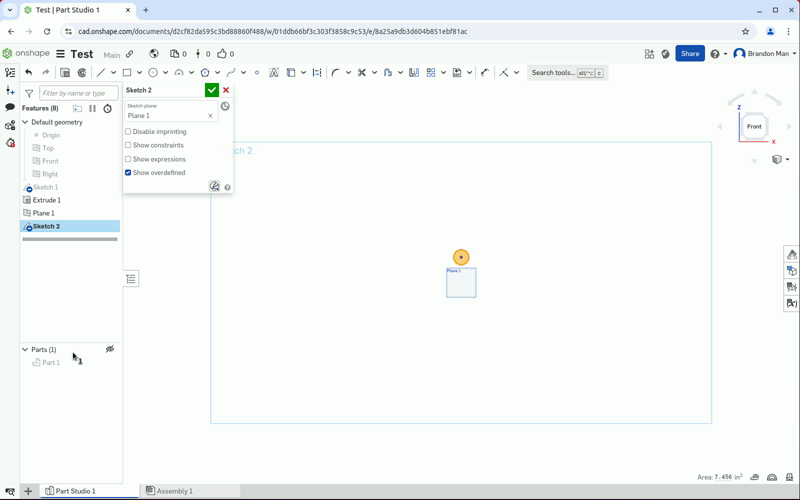
key(shift+y)
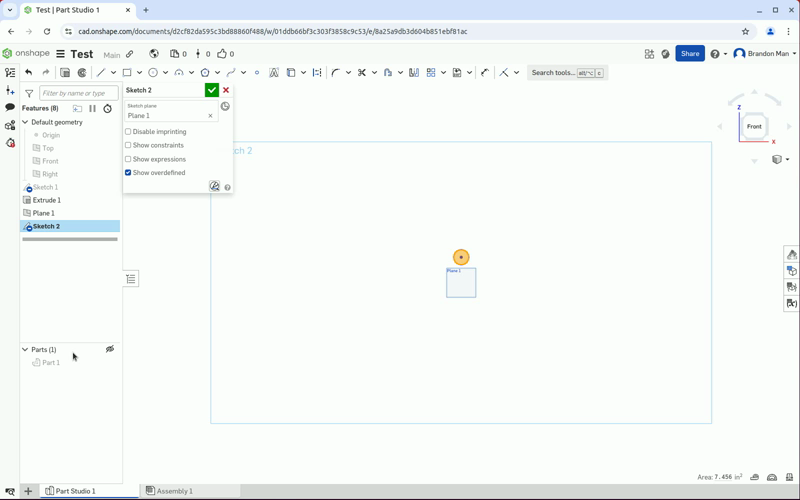
key(shift+e)
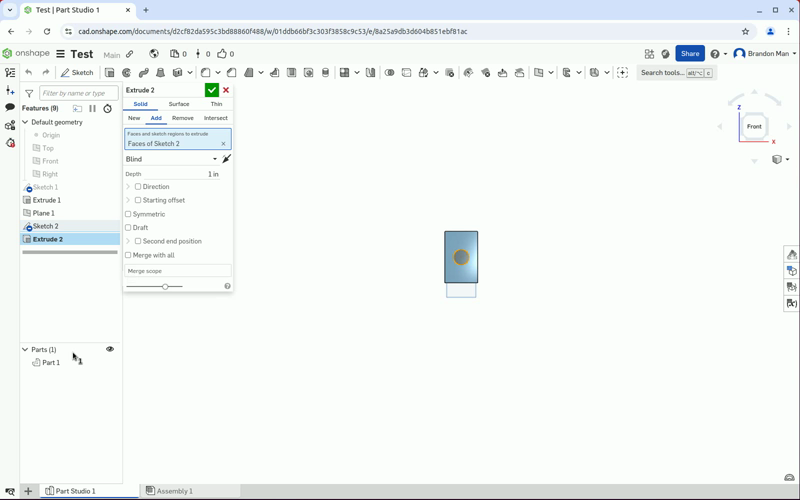
mouse_move(143, 106)
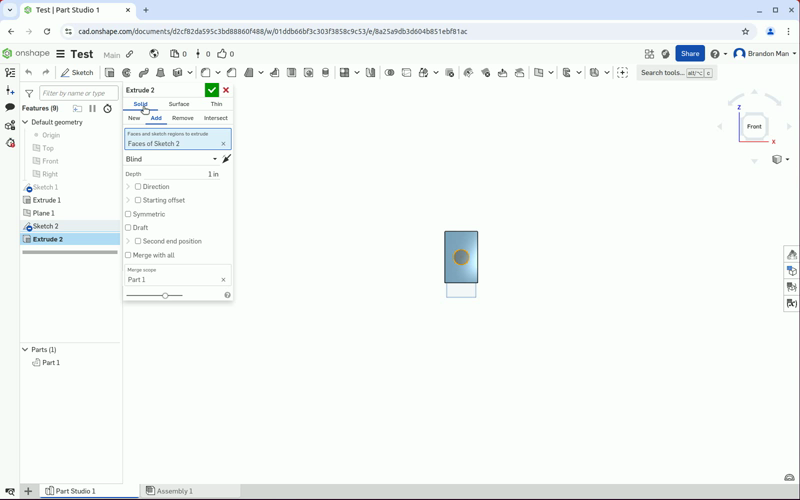
click(143, 106)
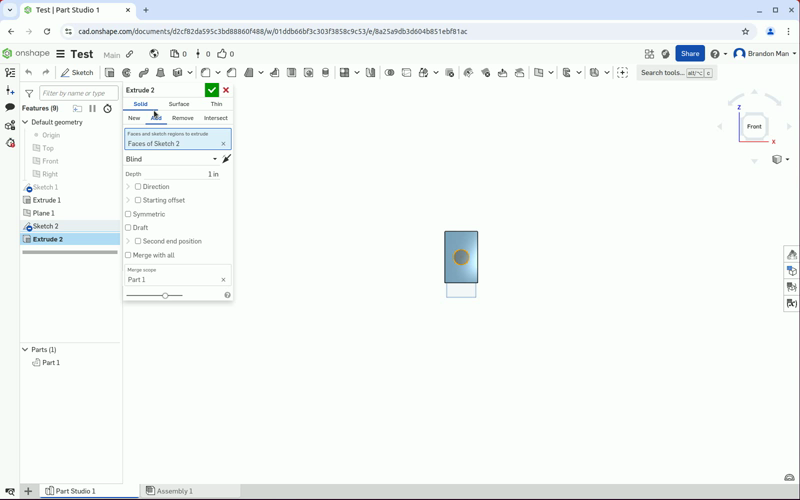
mouse_move(186, 120)
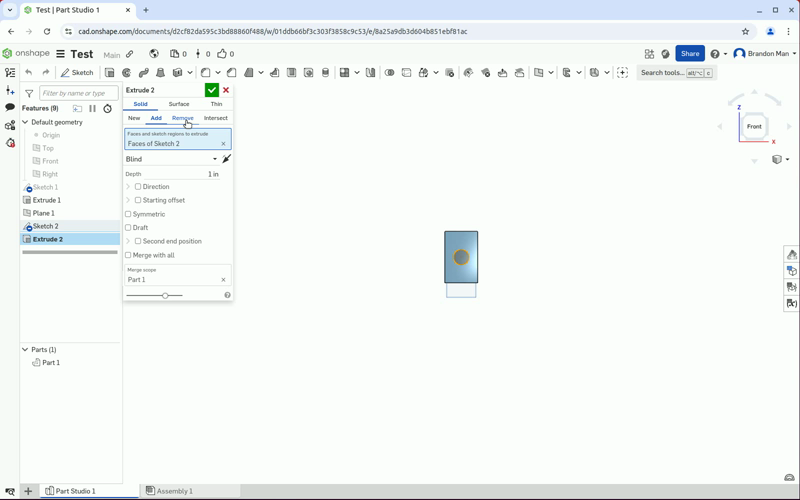
click(186, 120)
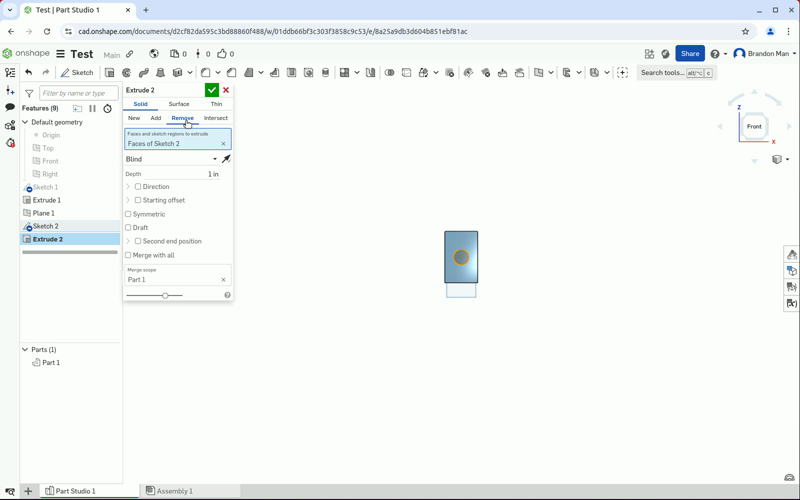
key(tab, 4)
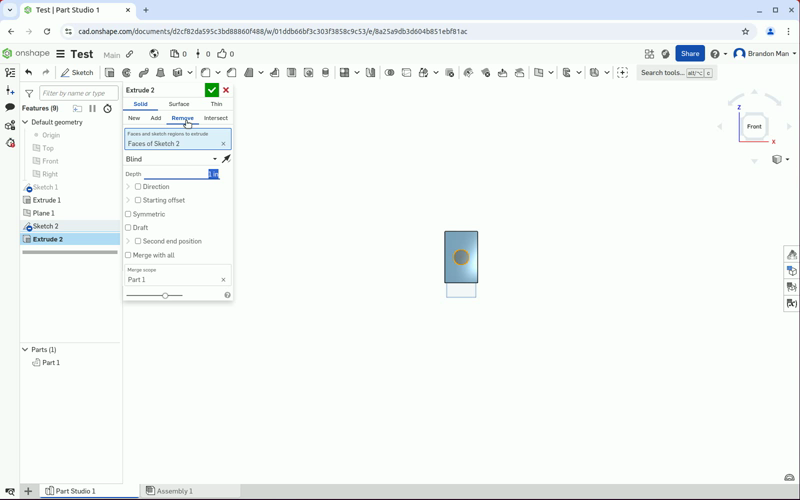
text(7.703)
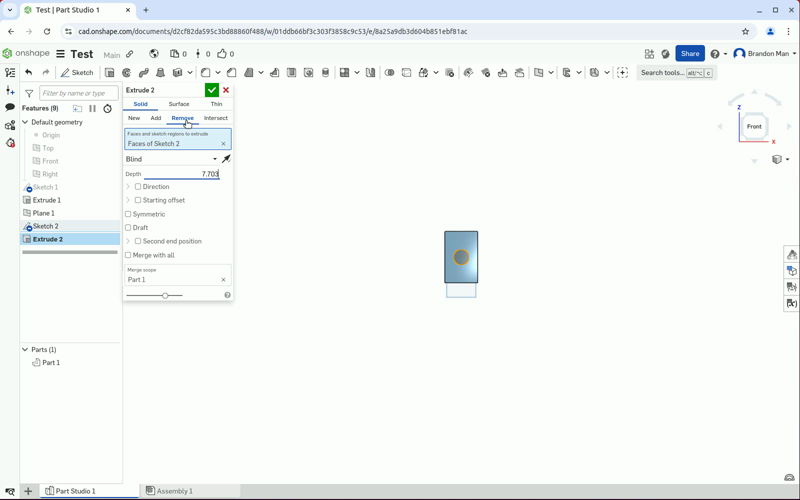
key(tab, 6)
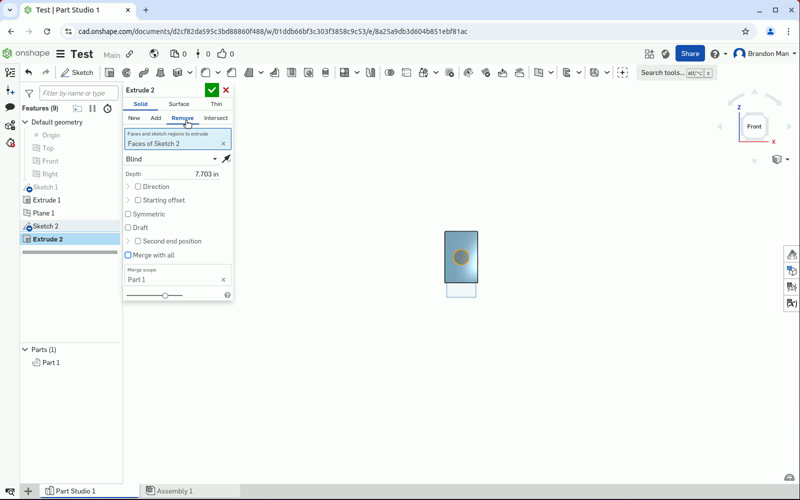
key(space)
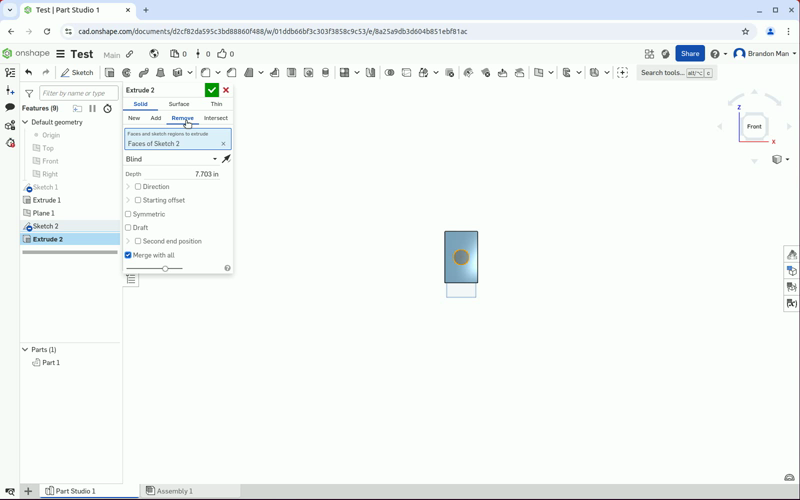
key(enter)
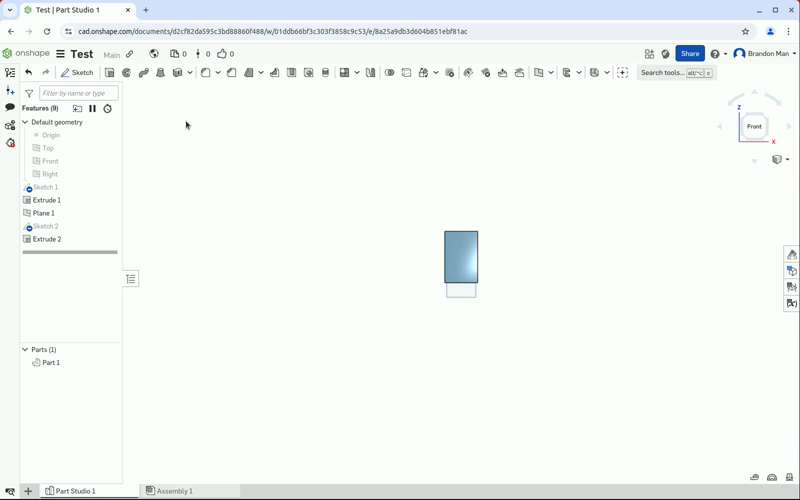
key(shift+h)
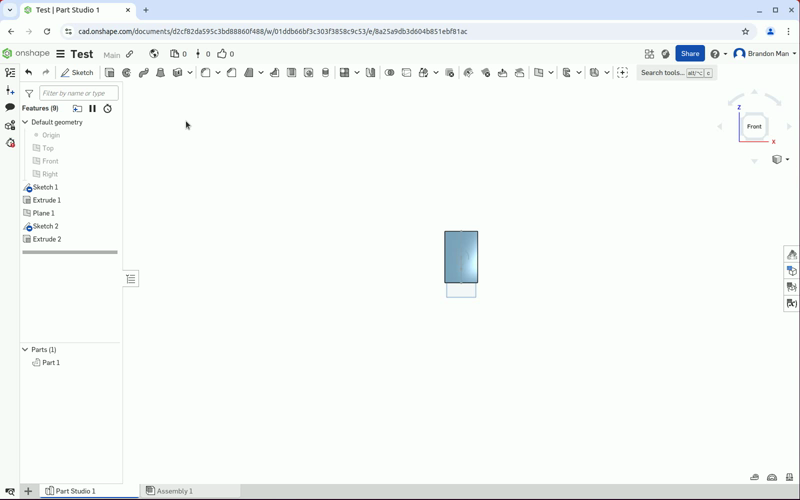
key(shift+h)
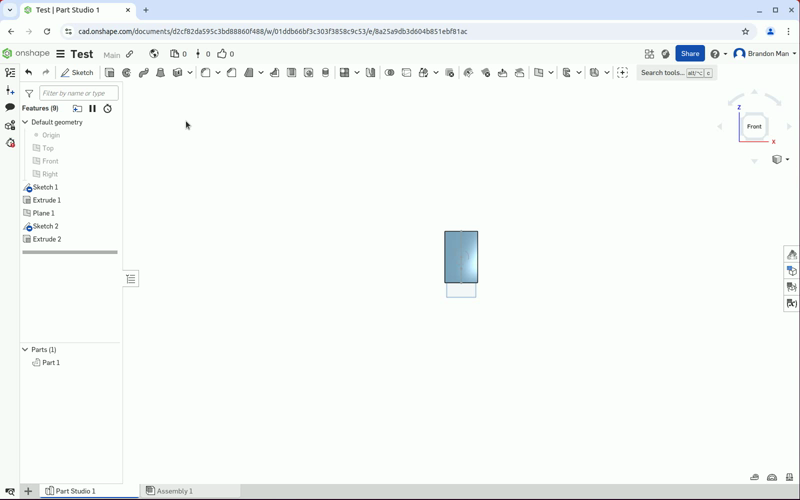
key(shift+7)
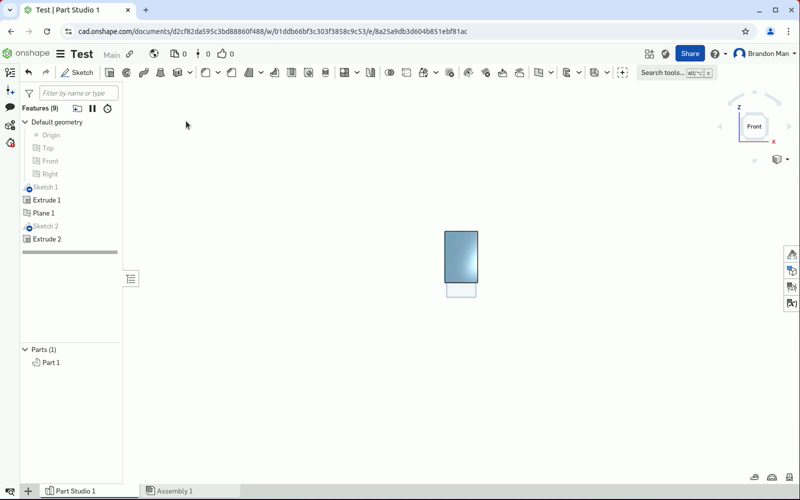
key(left, 2)
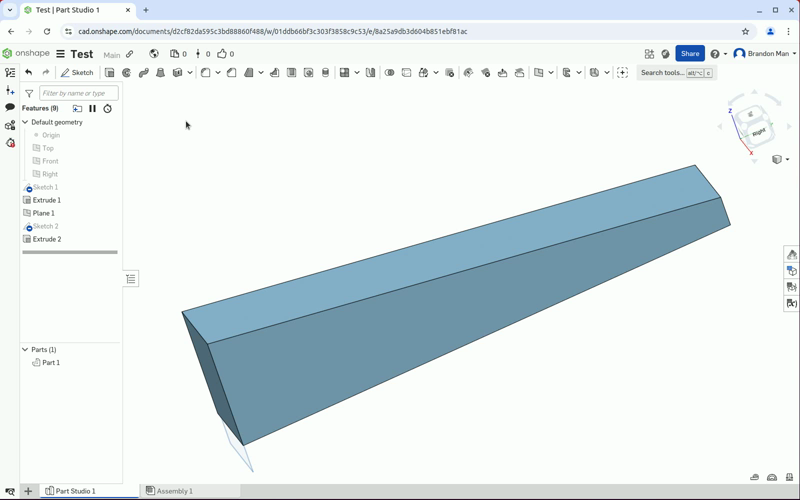
key(down, 2)
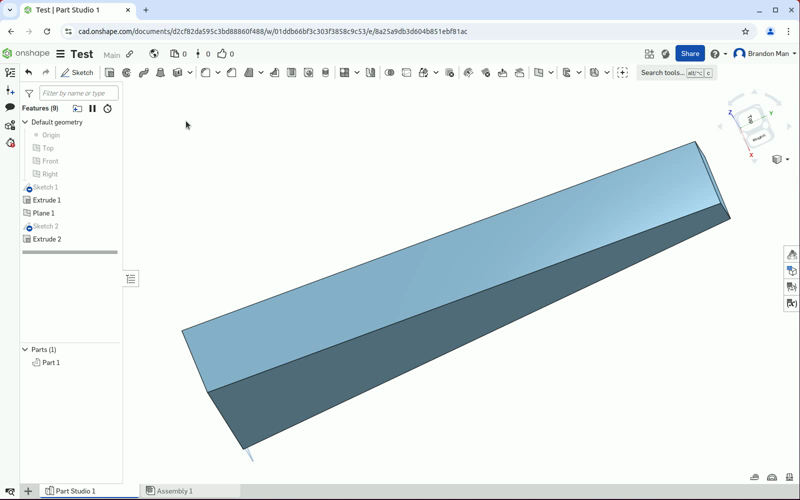
key(up, 2)
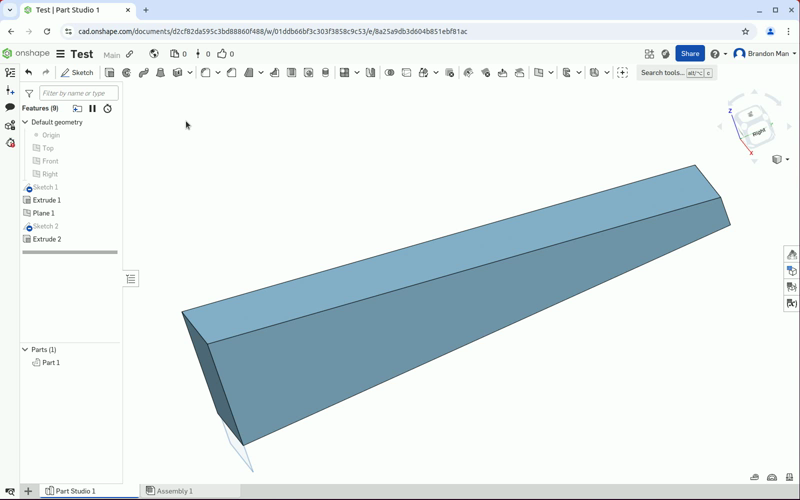
key(right, 2)
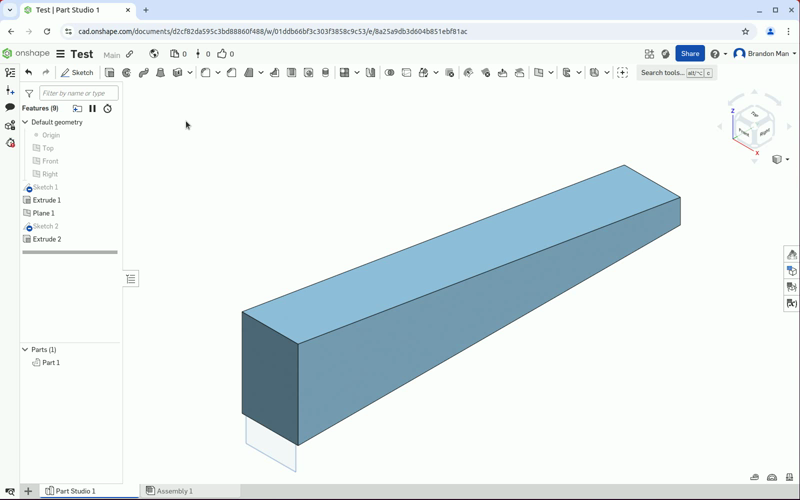
mouse_move(73, 189)
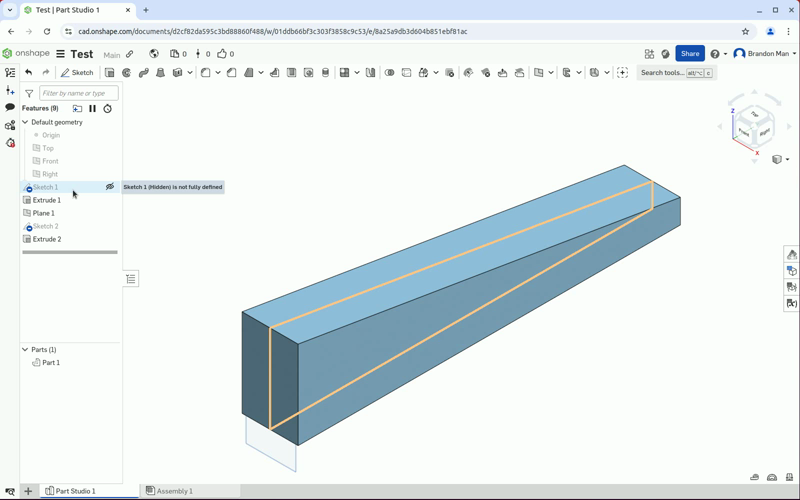
click(73, 189)